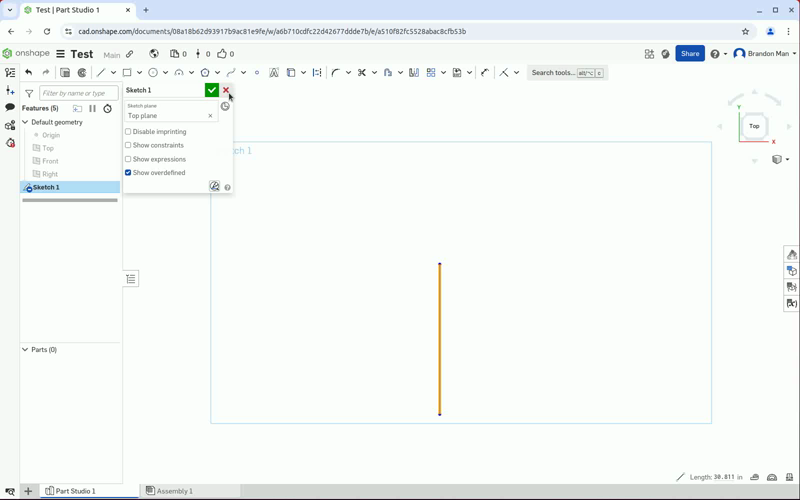
key(shift+h)
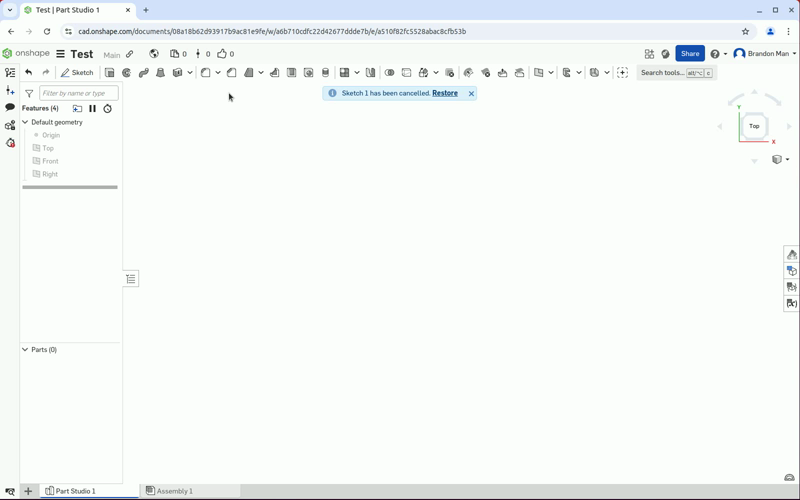
mouse_move(73, 352)
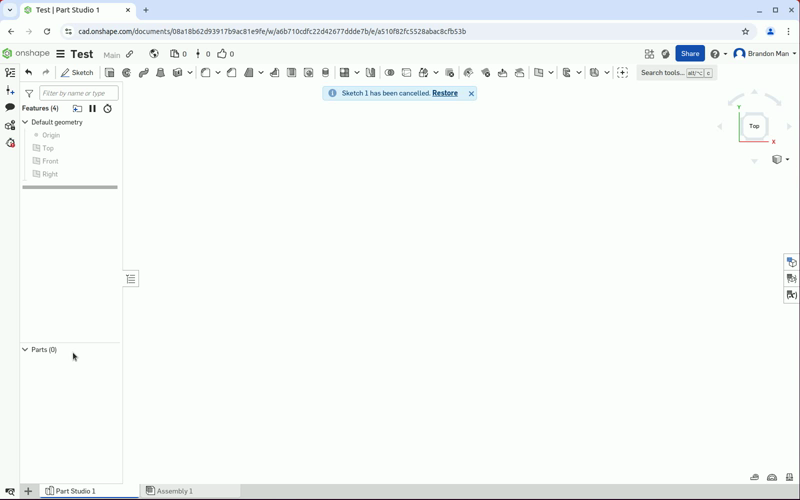
key(y)
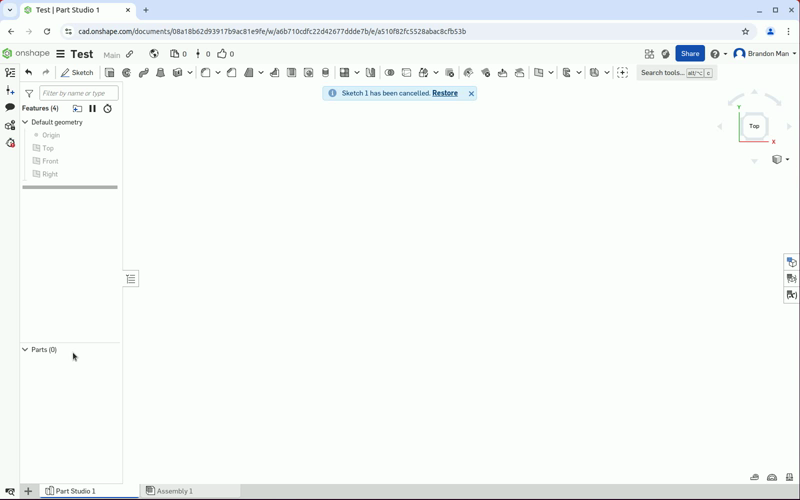
key(shift+p)
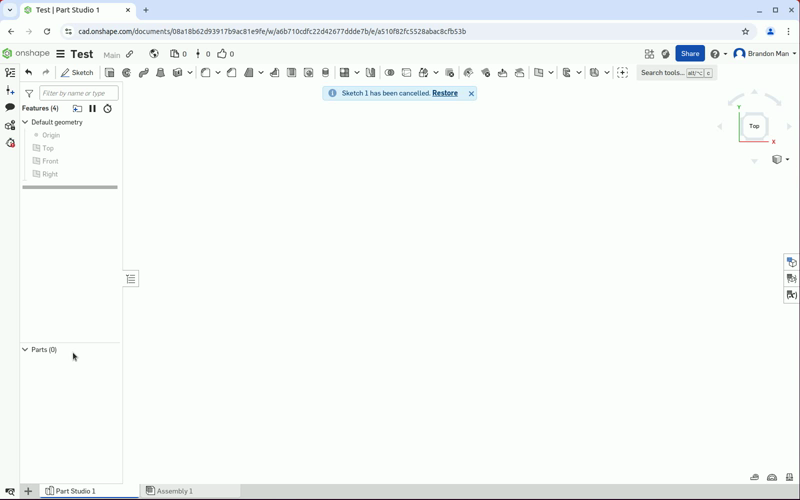
key(space)
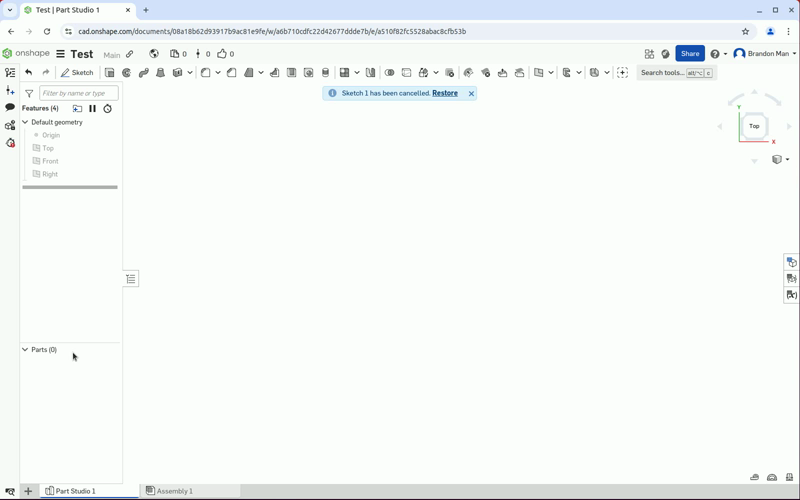
key_down(shift)
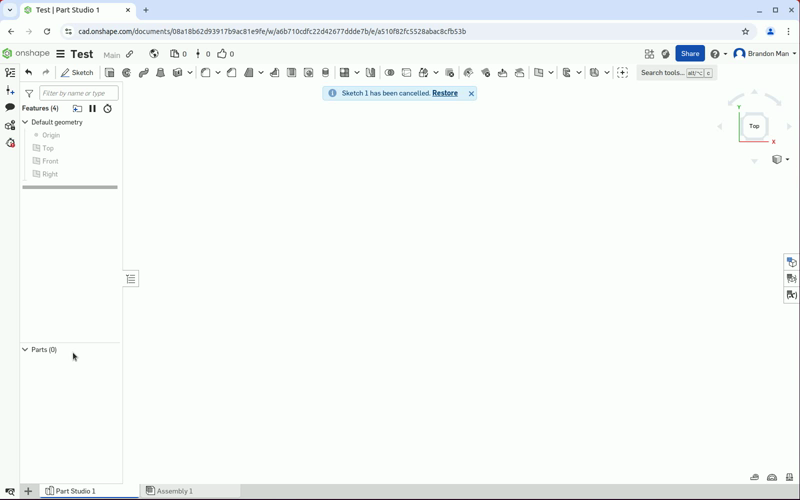
key(up)
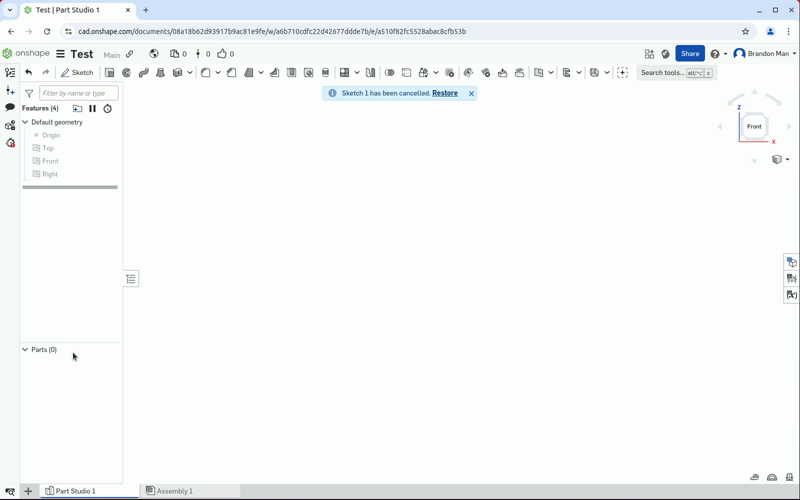
key_up(shift)
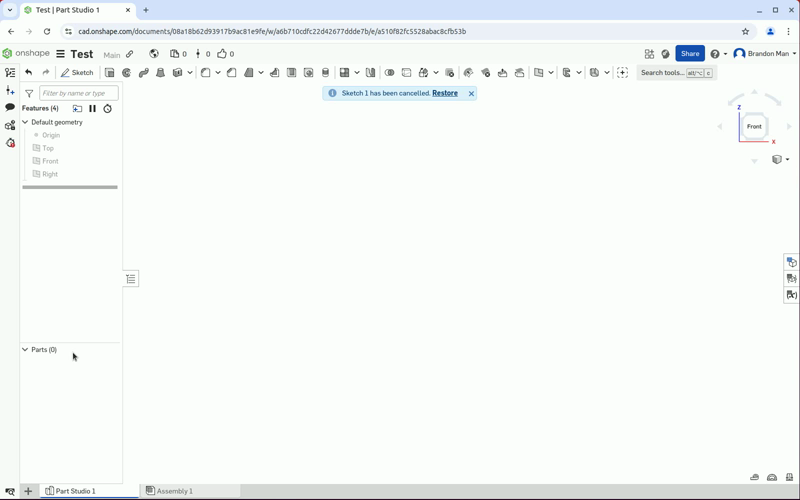
mouse_move(73, 352)
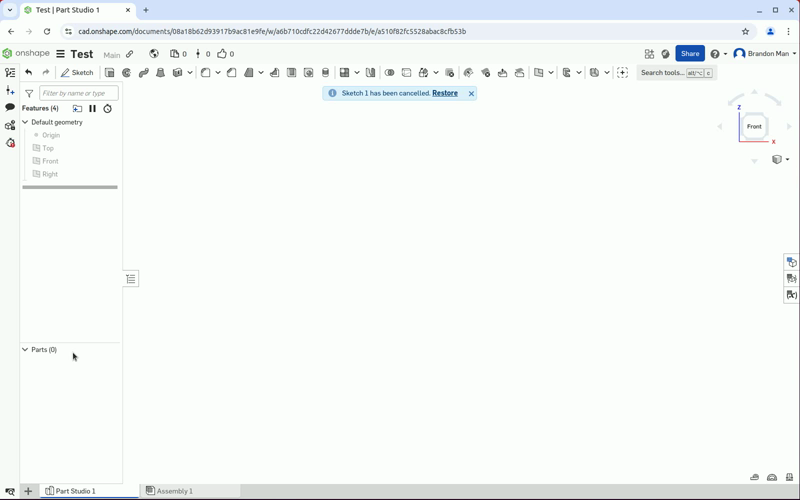
key(shift+y)
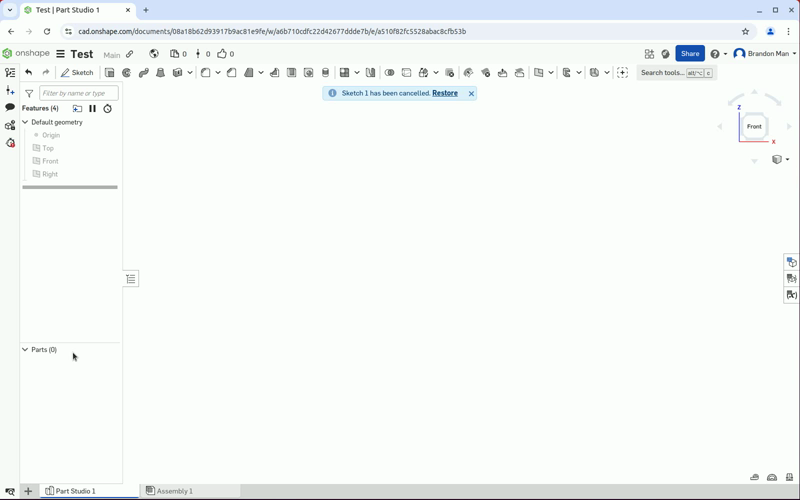
key(shift+s)
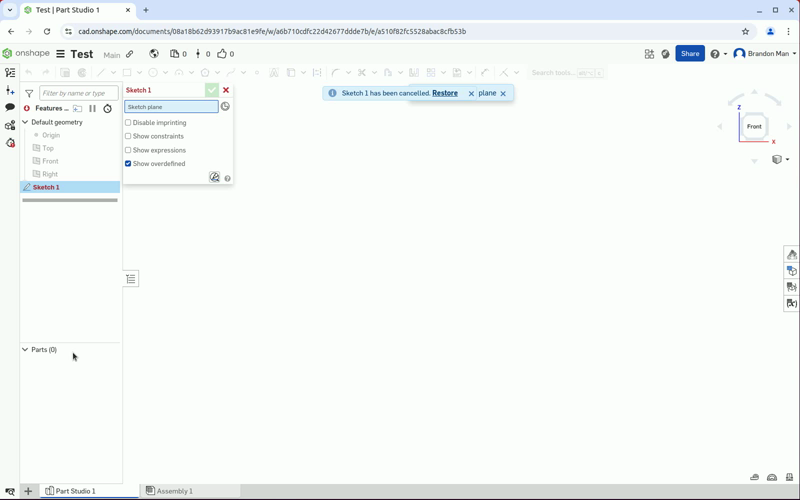
mouse_move(73, 163)
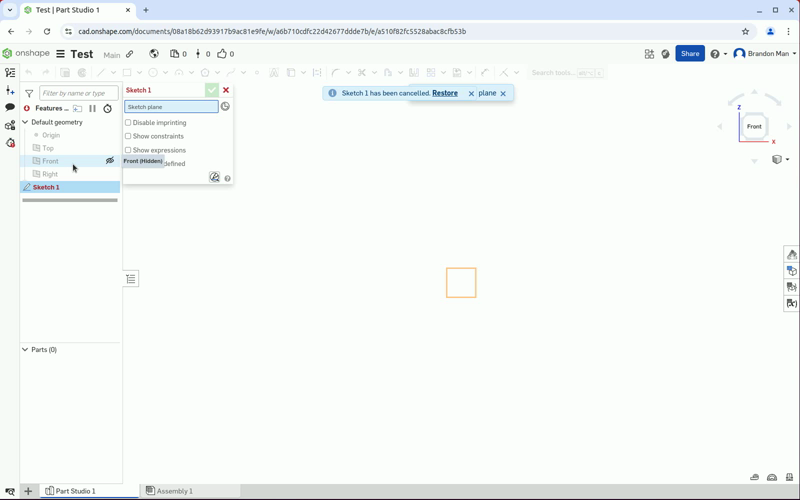
click(73, 163)
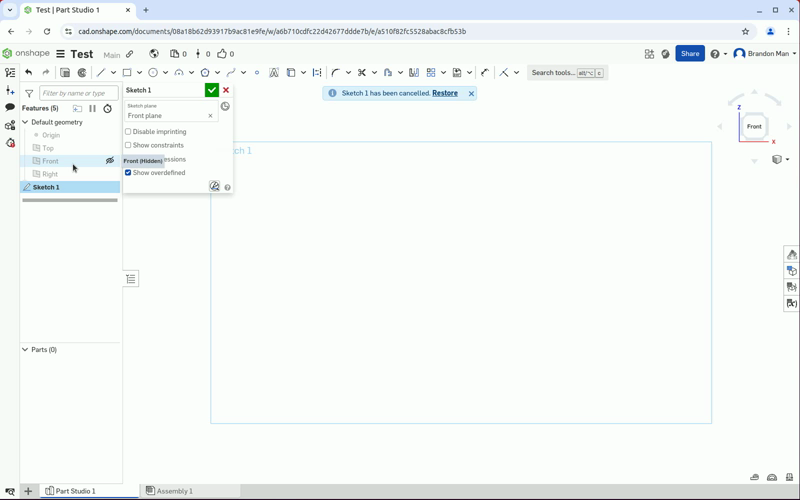
mouse_move(73, 352)
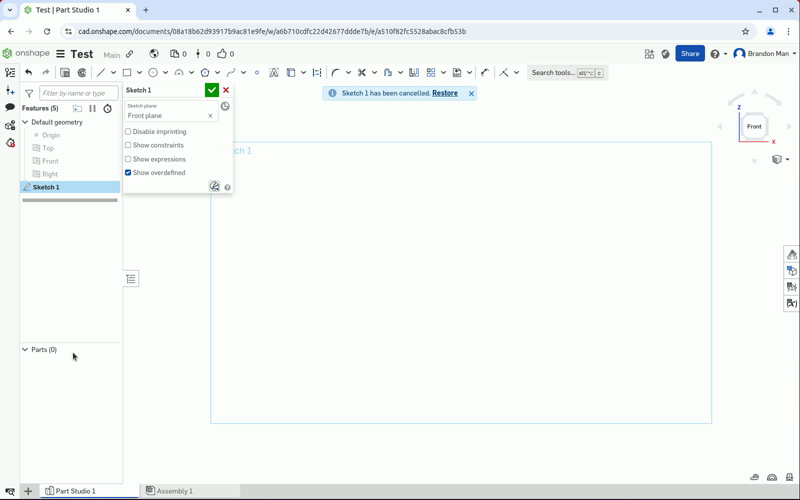
key(y)
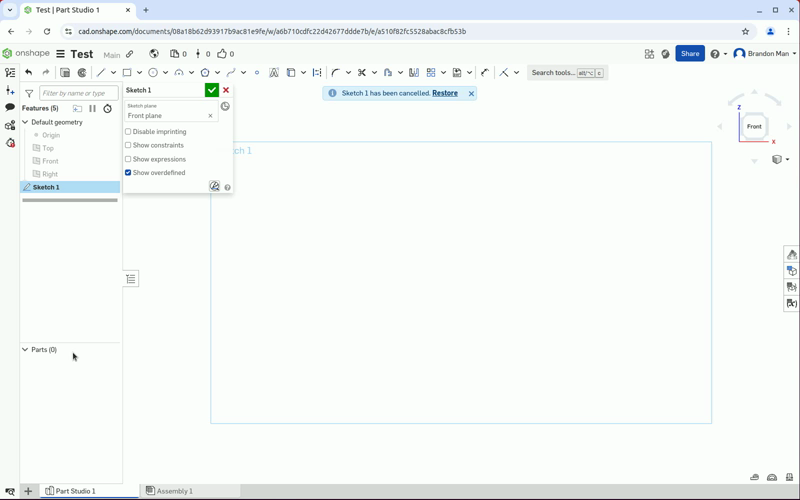
key(l)
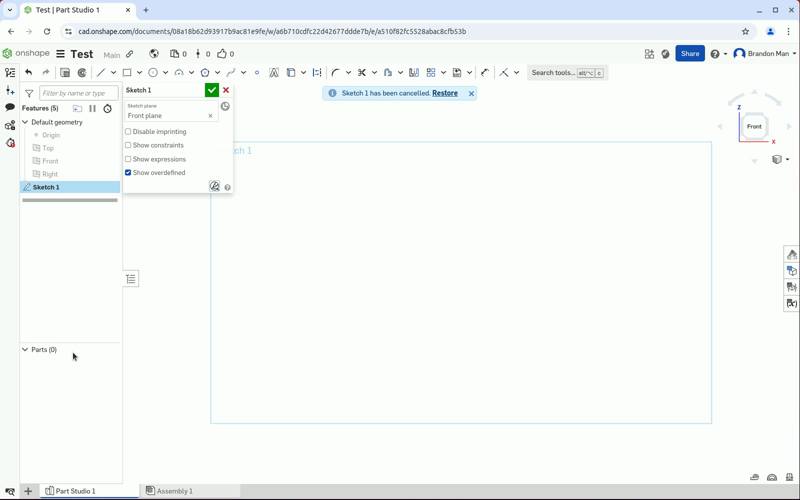
key_down(shift)
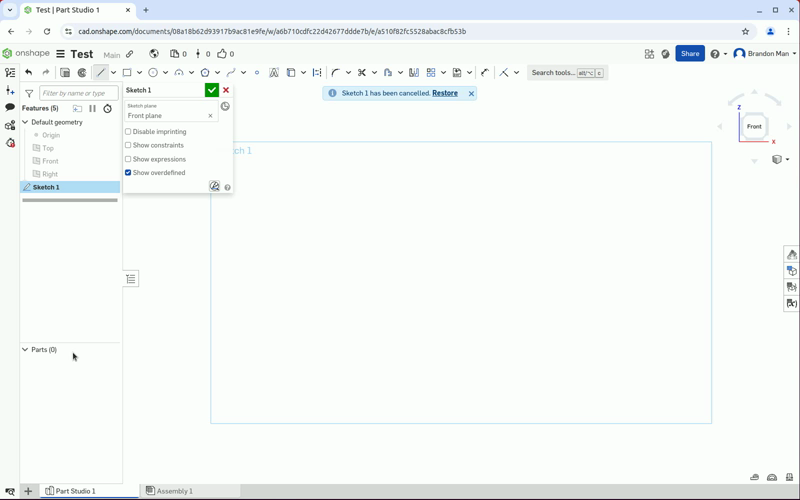
mouse_move(368, 267)
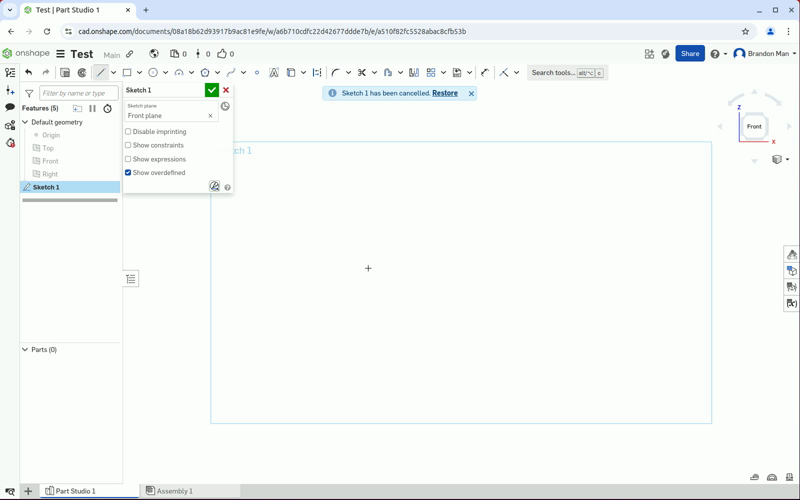
click(368, 267)
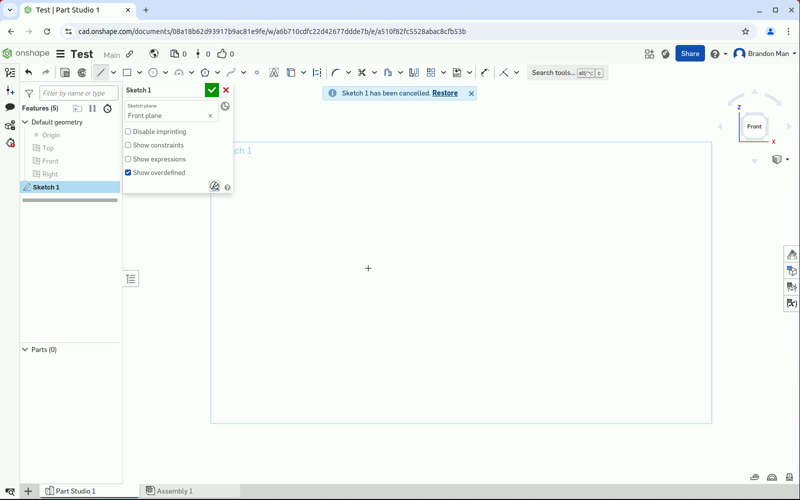
key_up(shift)
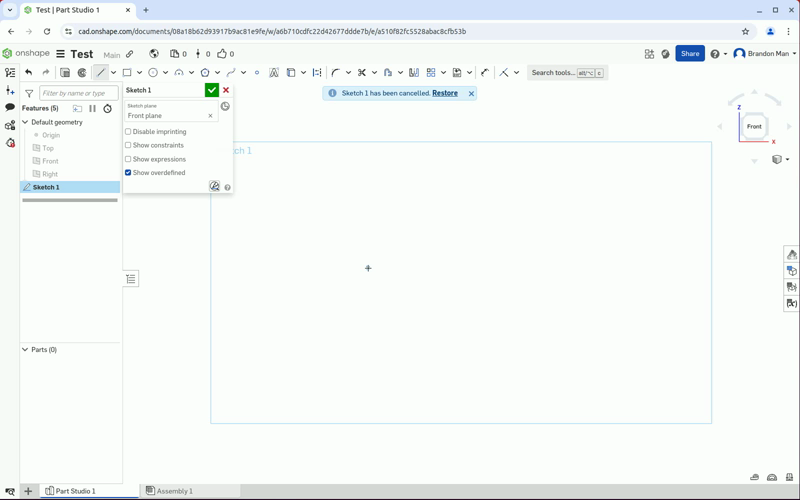
key_down(shift)
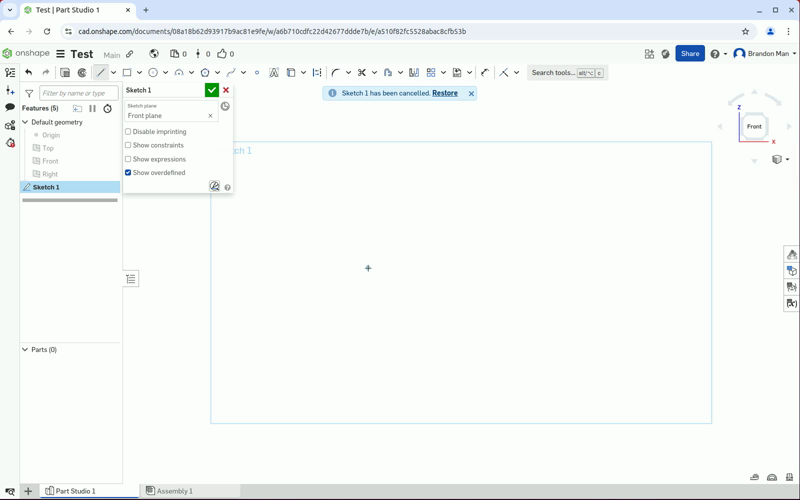
mouse_move(398, 267)
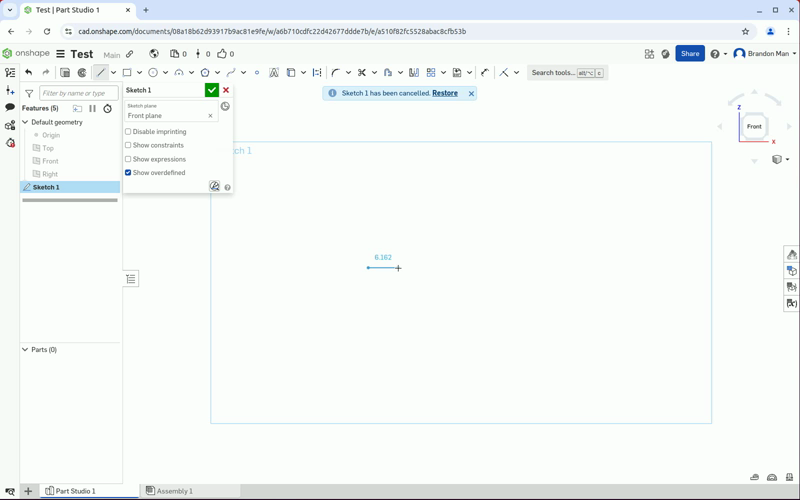
mouse_move(411, 267)
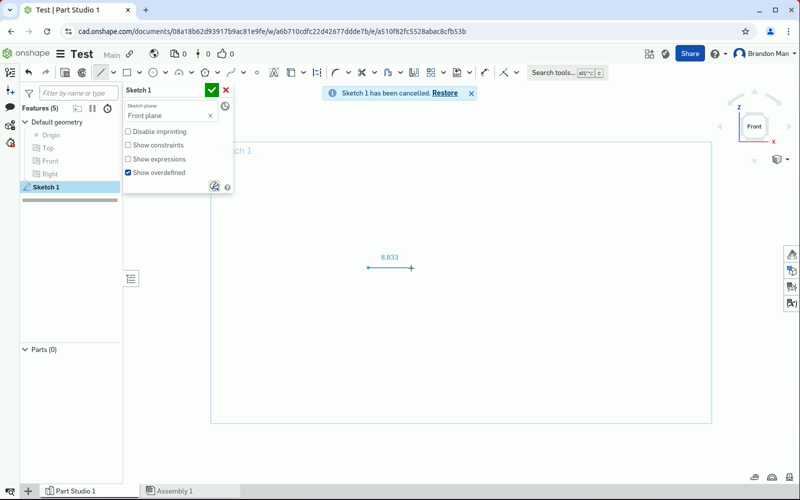
click(411, 267)
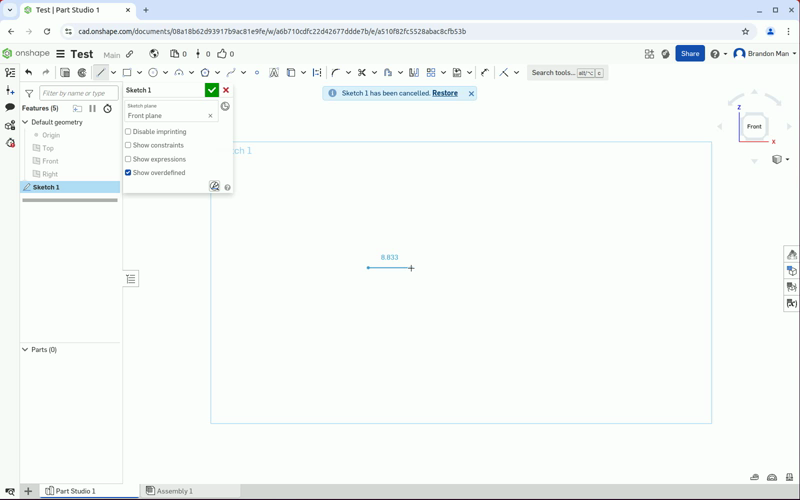
key_up(shift)
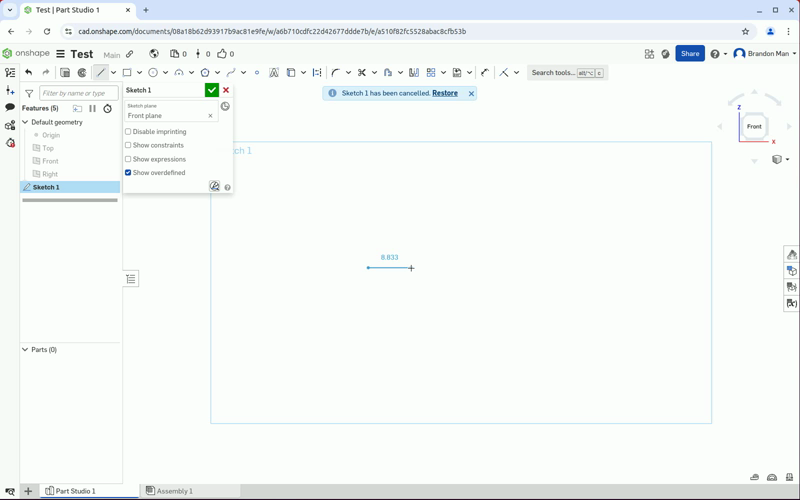
key_down(shift)
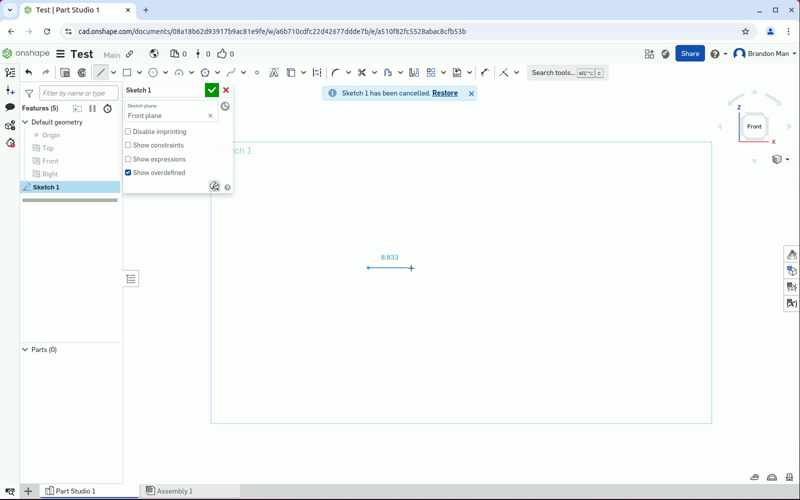
mouse_move(441, 267)
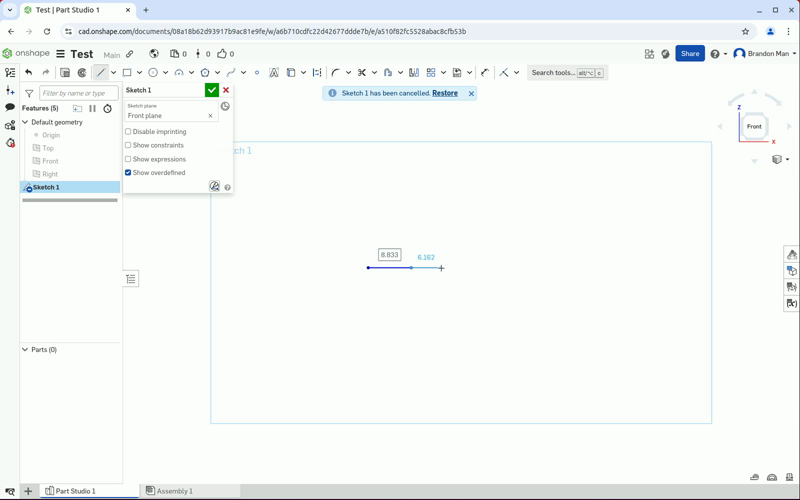
mouse_move(411, 224)
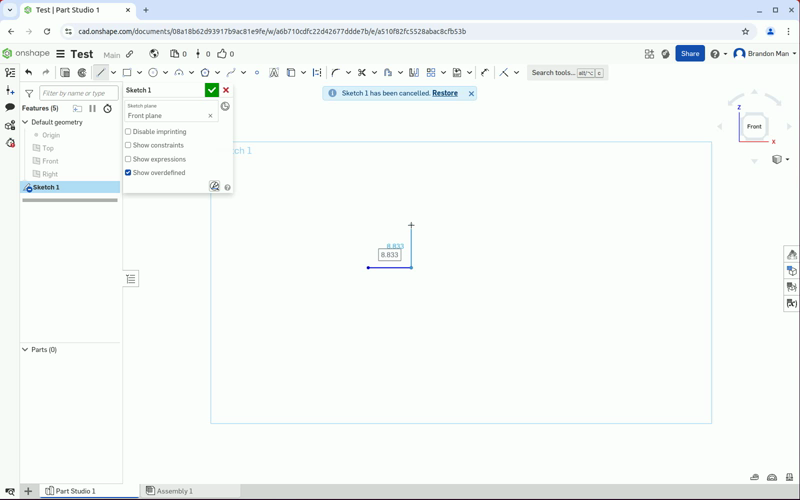
click(411, 224)
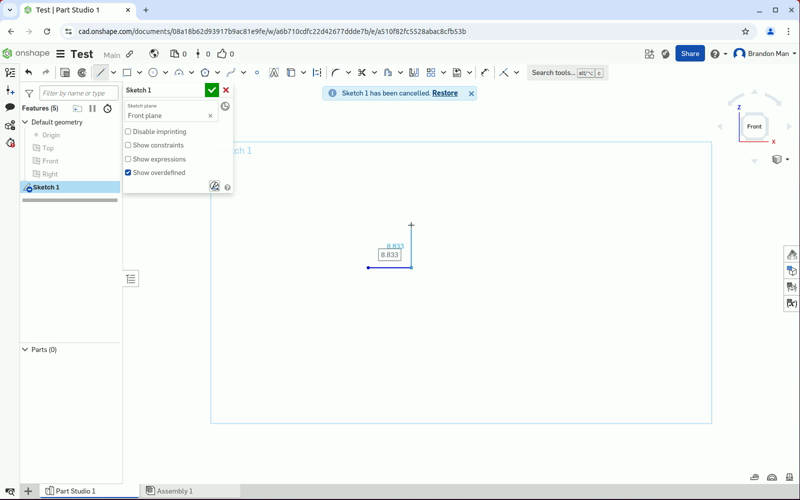
key_up(shift)
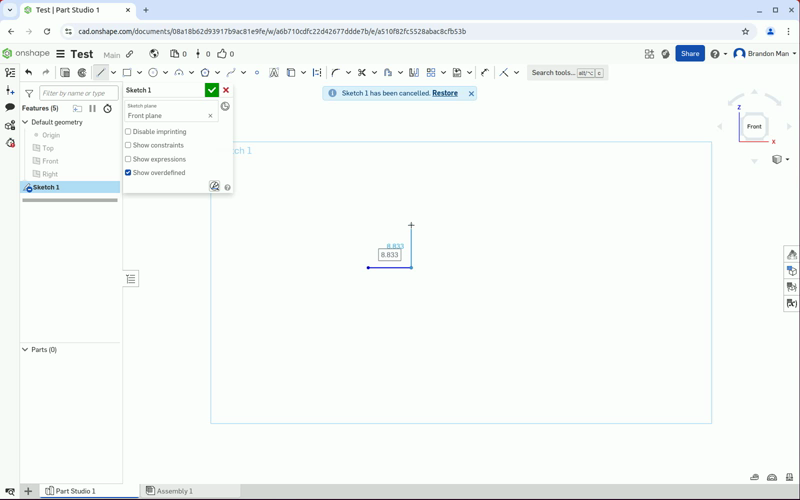
key_down(shift)
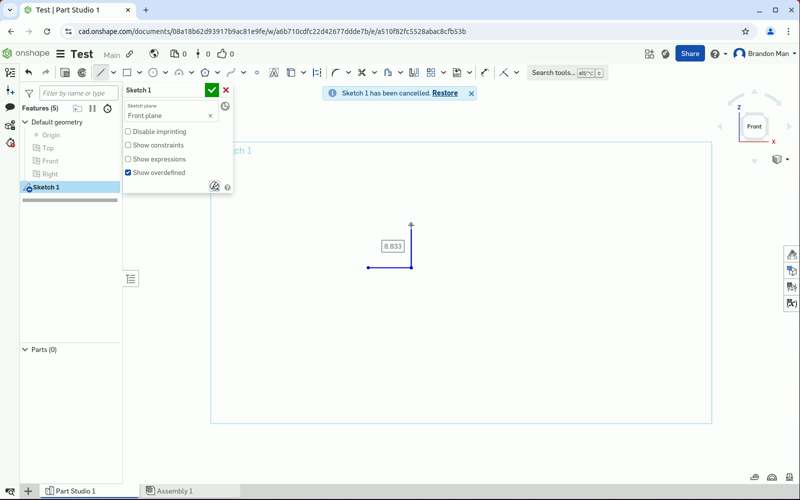
mouse_move(441, 224)
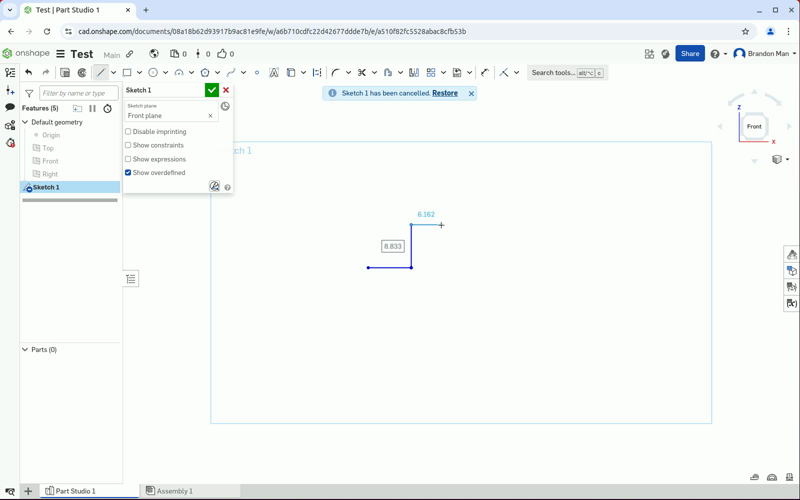
mouse_move(368, 224)
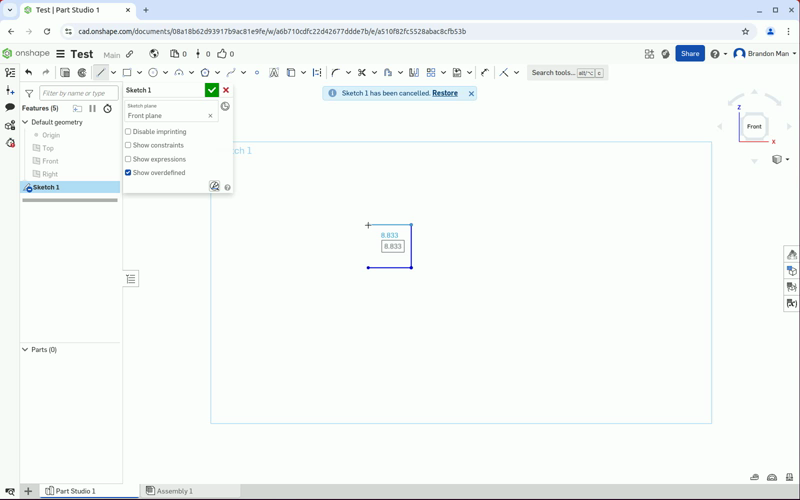
click(368, 224)
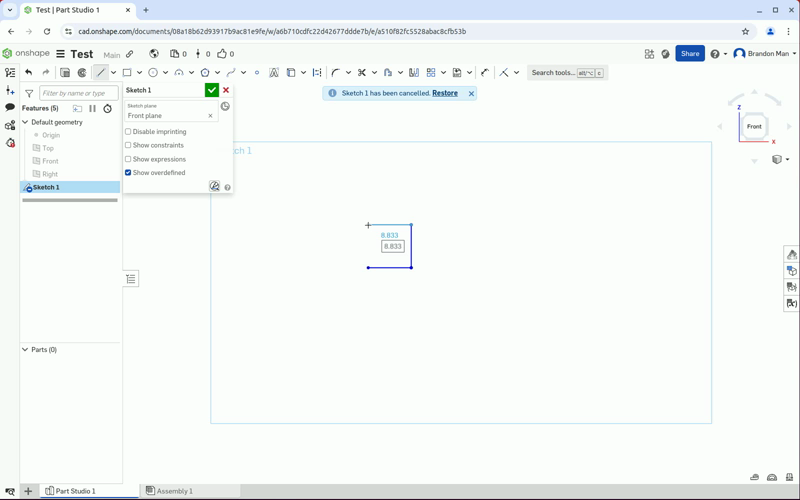
key_up(shift)
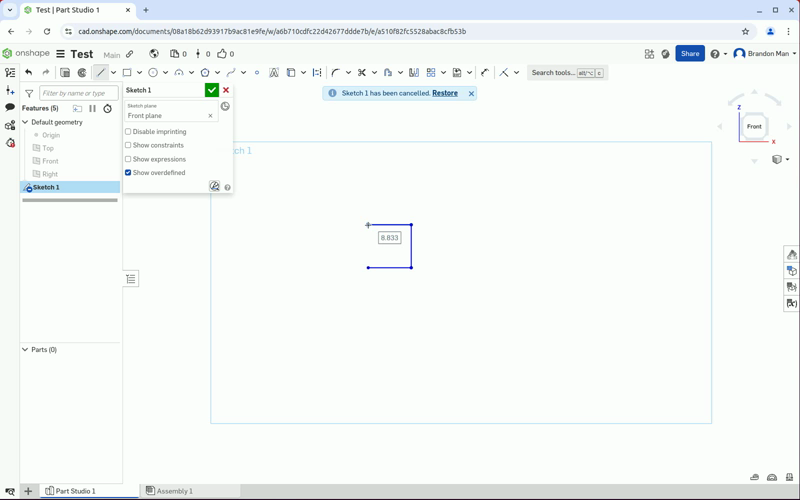
mouse_move(398, 224)
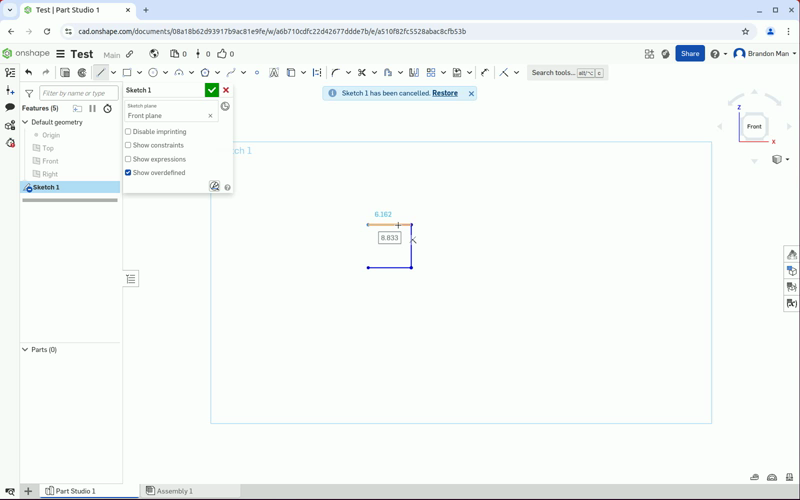
key_down(shift)
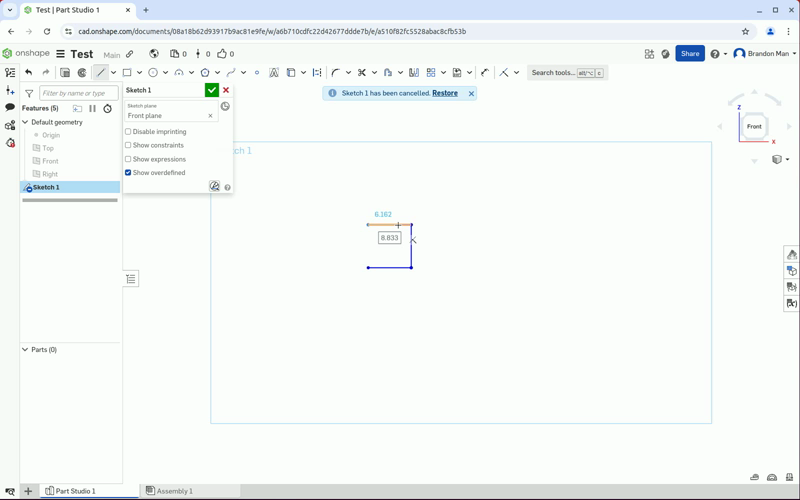
mouse_move(368, 267)
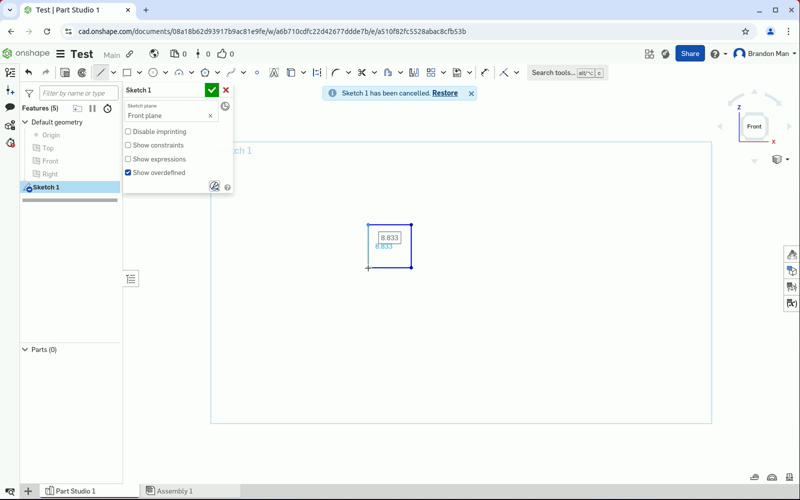
key_up(shift)
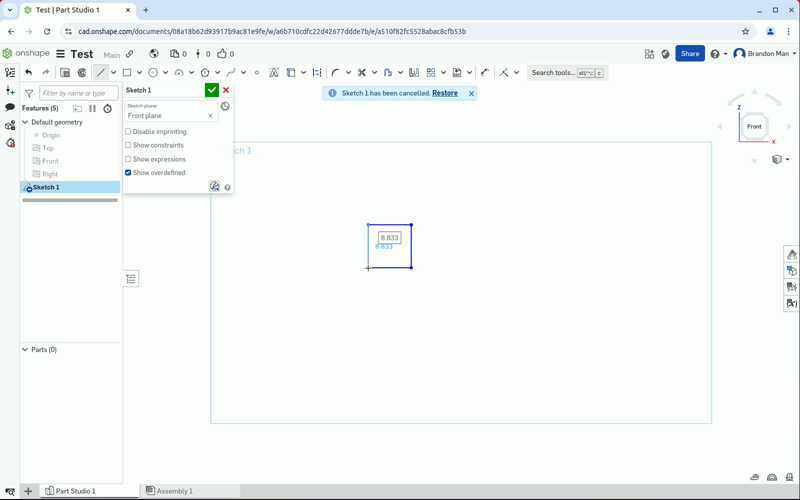
click(368, 267)
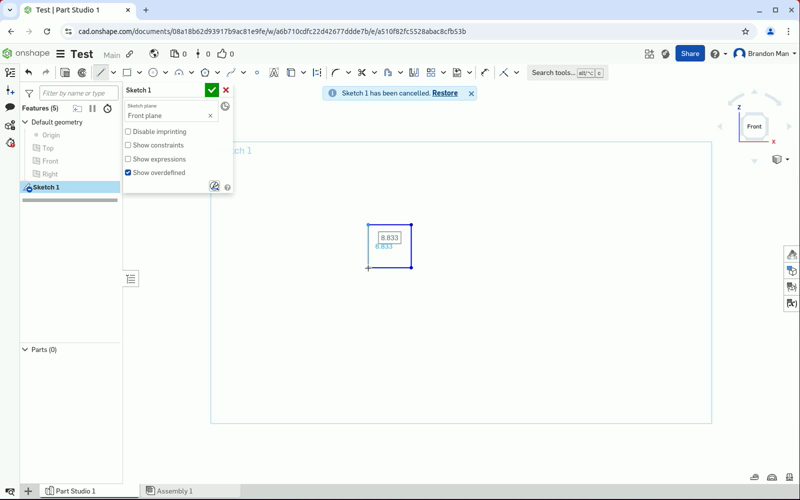
key(esc)
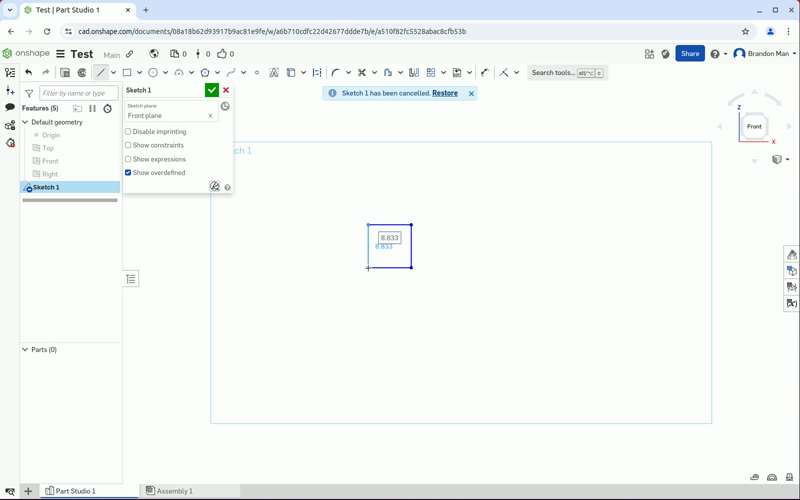
mouse_move(404, 254)
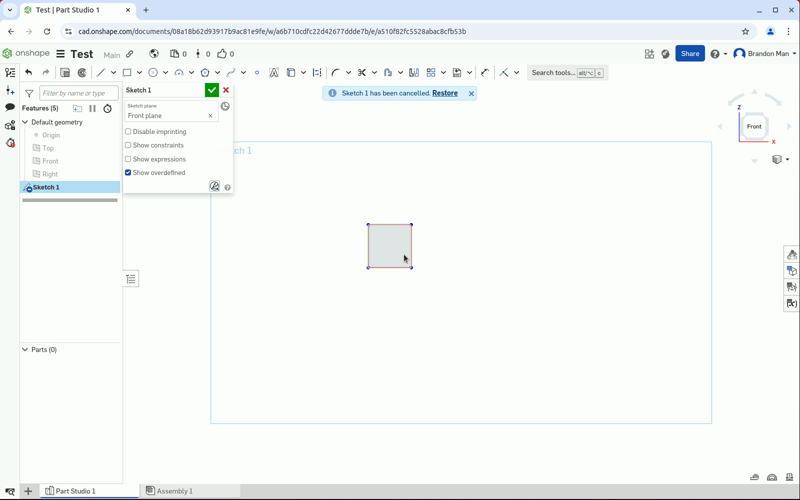
click(404, 254)
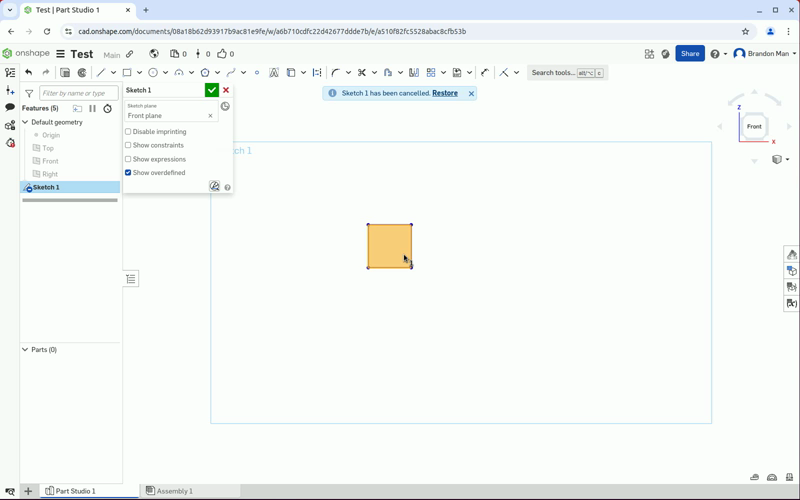
mouse_move(73, 352)
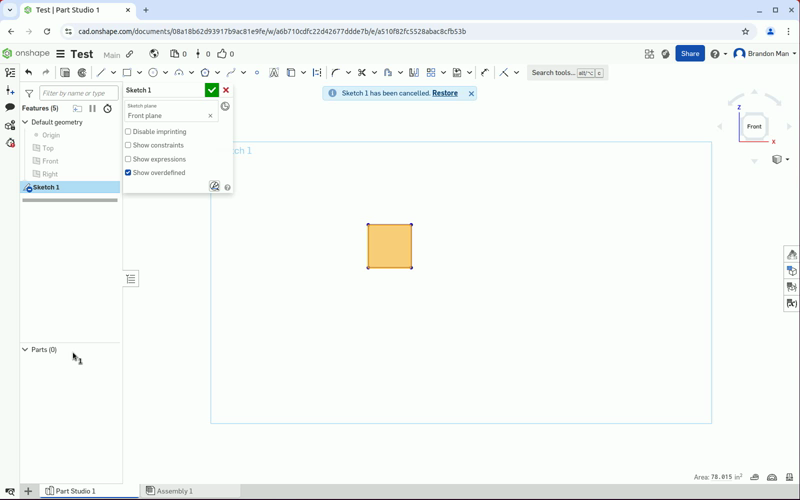
key(shift+y)
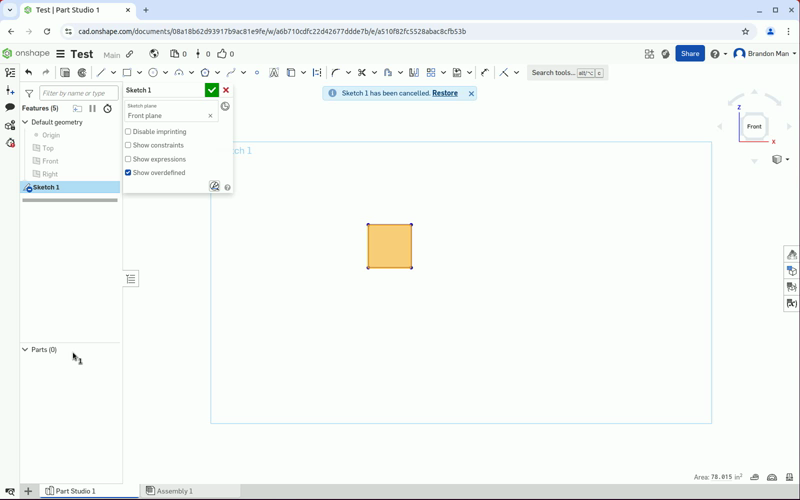
key(shift+e)
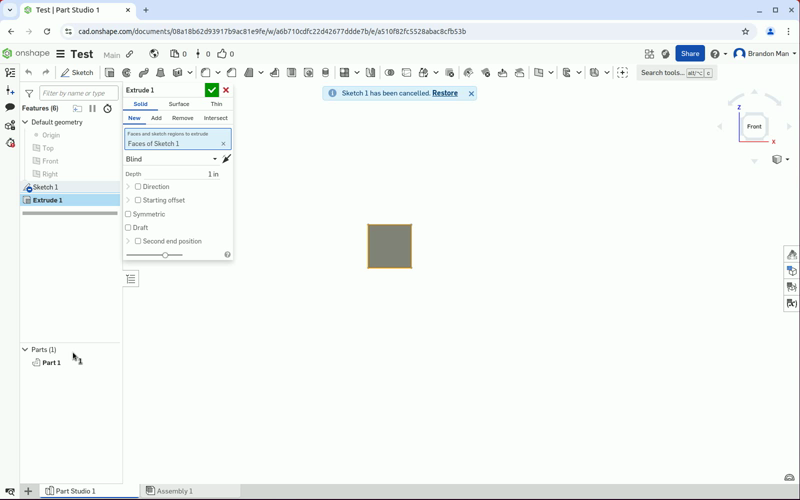
mouse_move(143, 106)
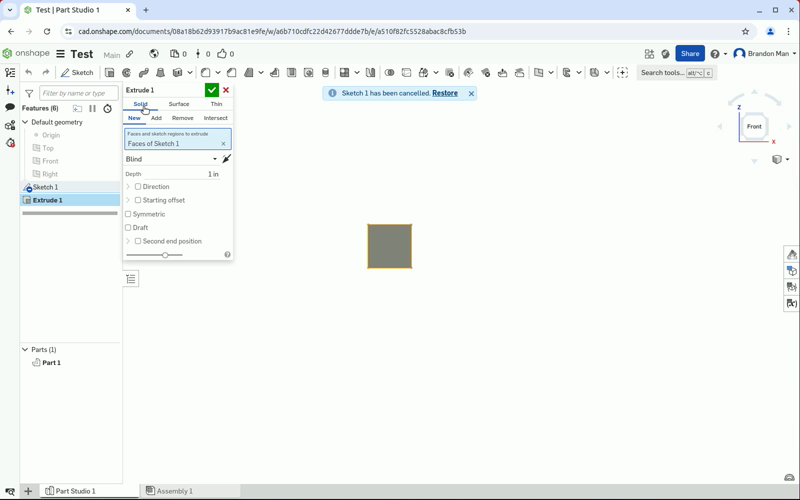
click(143, 106)
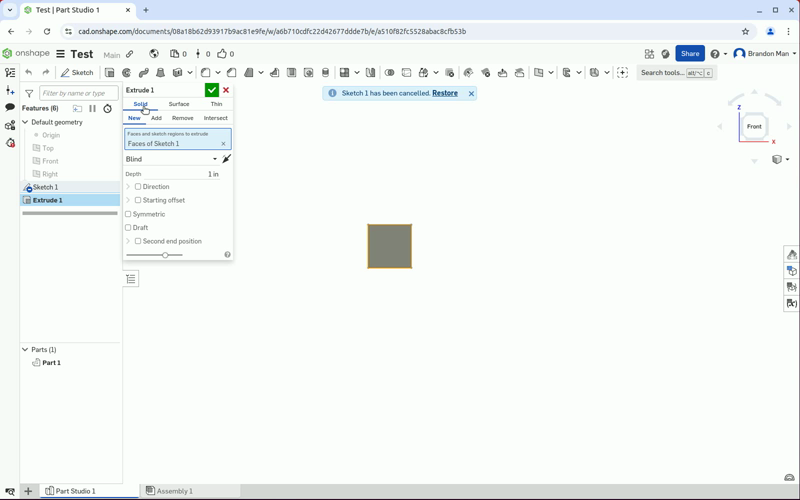
mouse_move(137, 120)
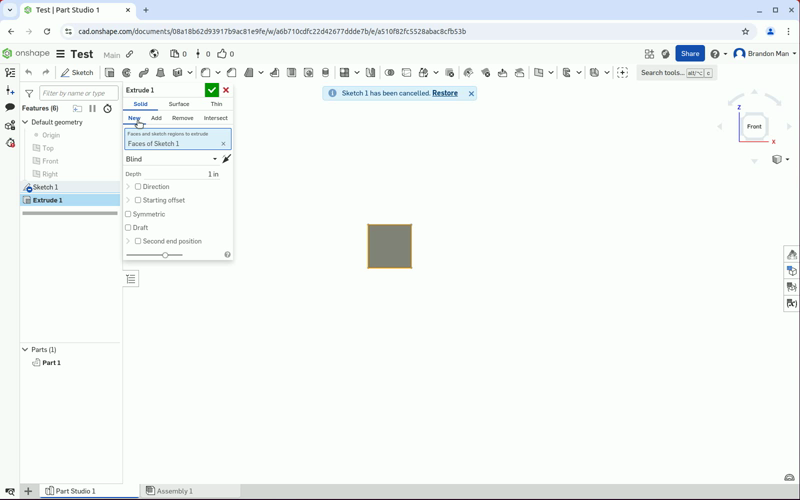
click(137, 120)
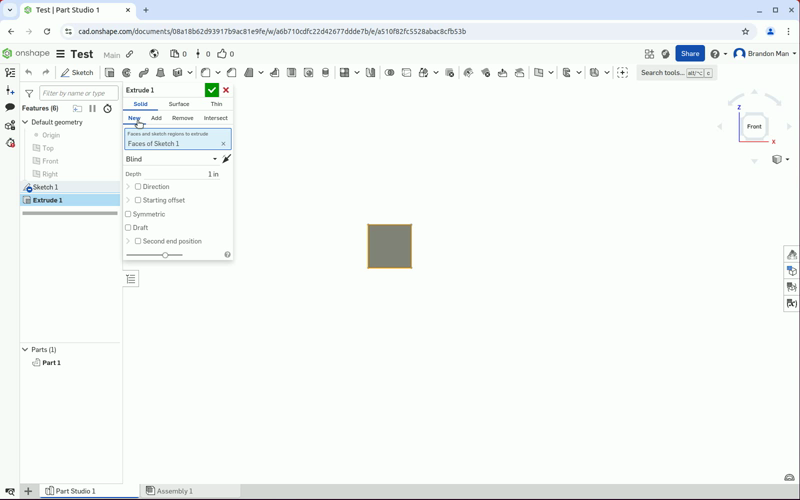
key(tab, 4)
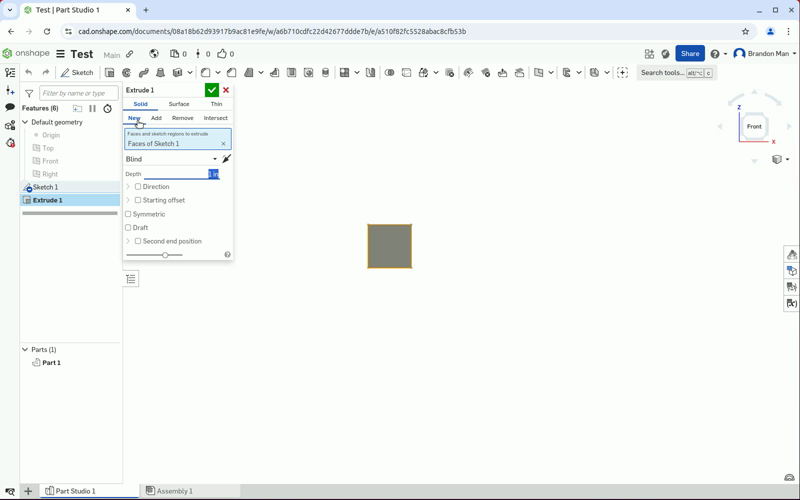
text(8.425)
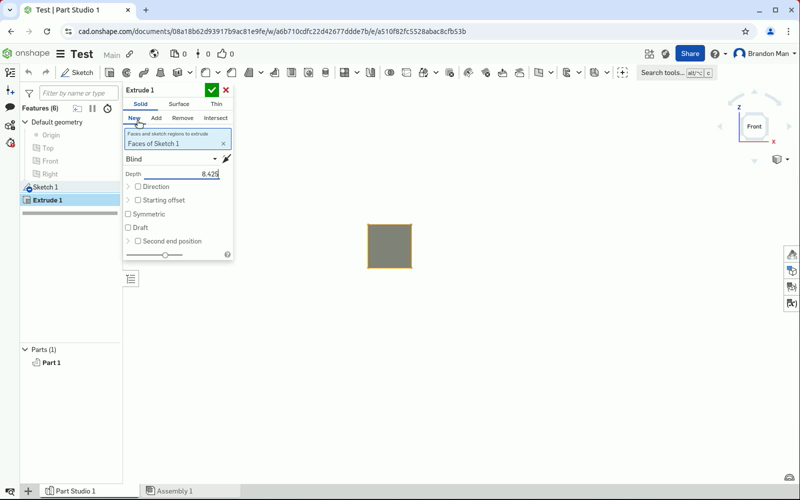
key(enter)
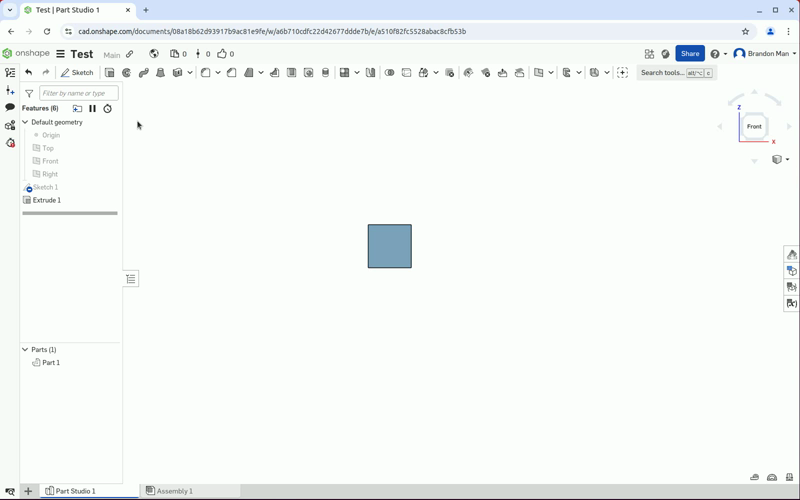
key(shift+h)
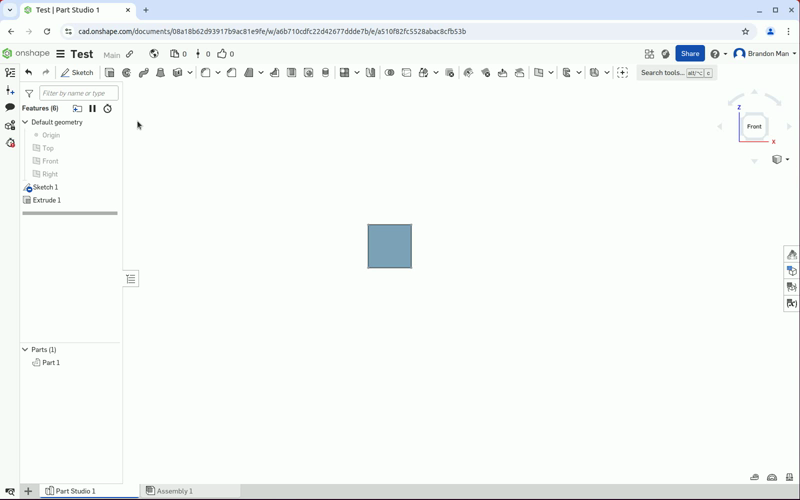
key(shift+h)
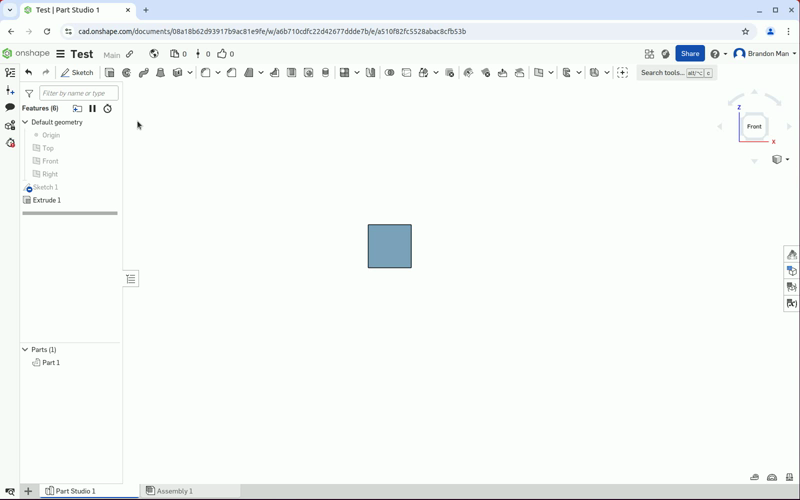
mouse_move(73, 189)
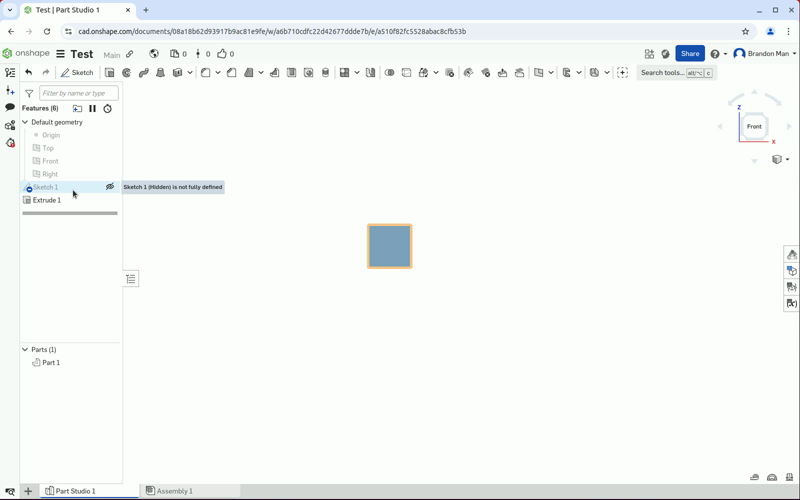
click(73, 189)
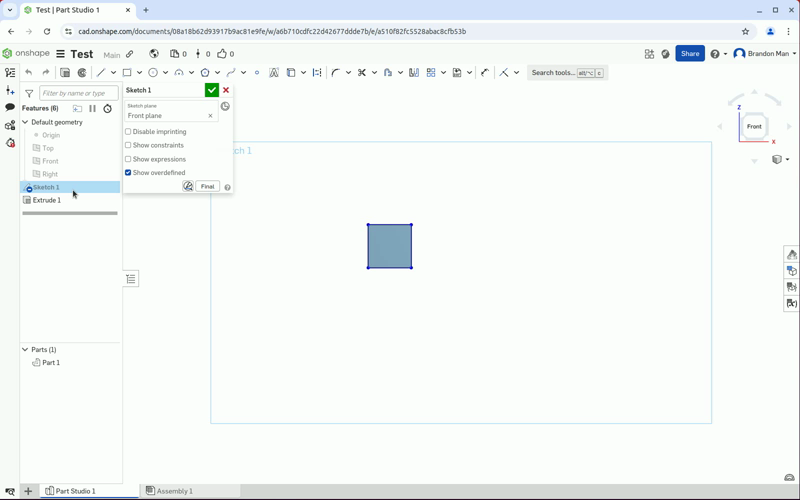
mouse_move(229, 92)
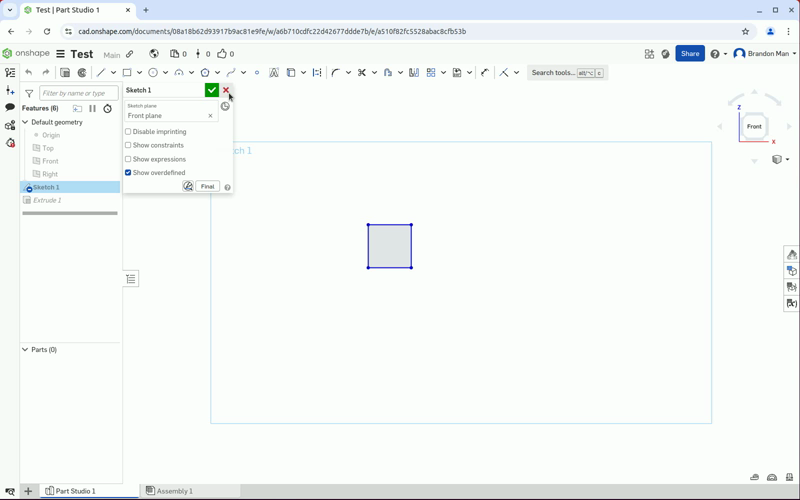
click(229, 92)
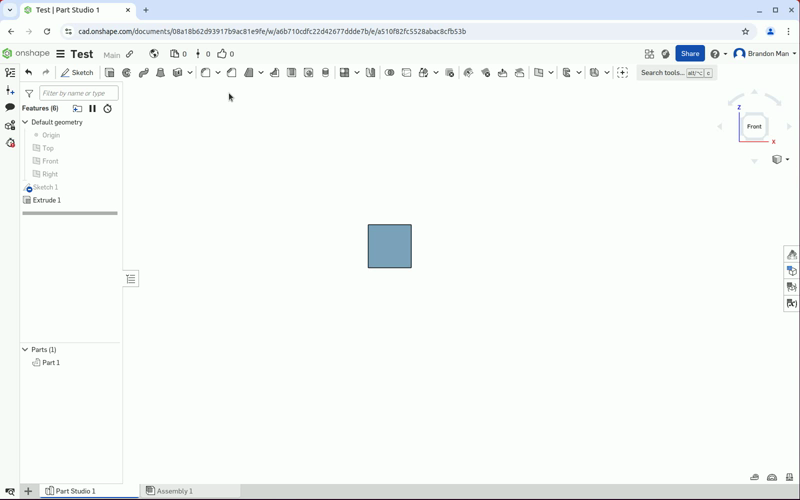
mouse_move(73, 352)
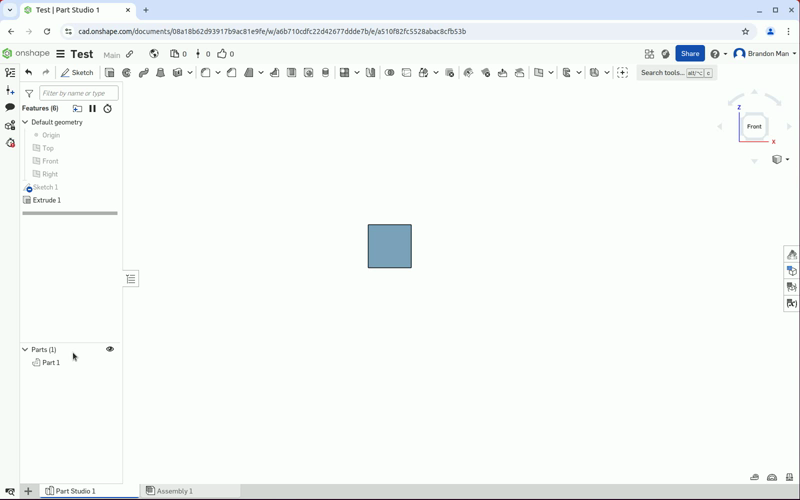
key(y)
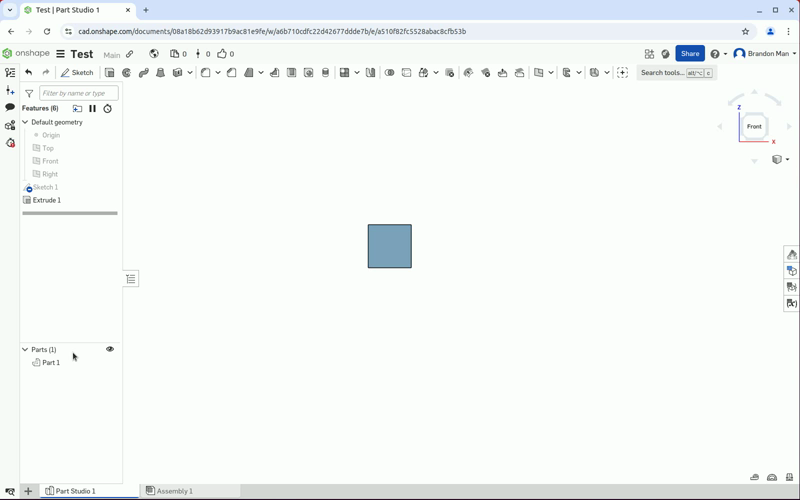
key(shift+p)
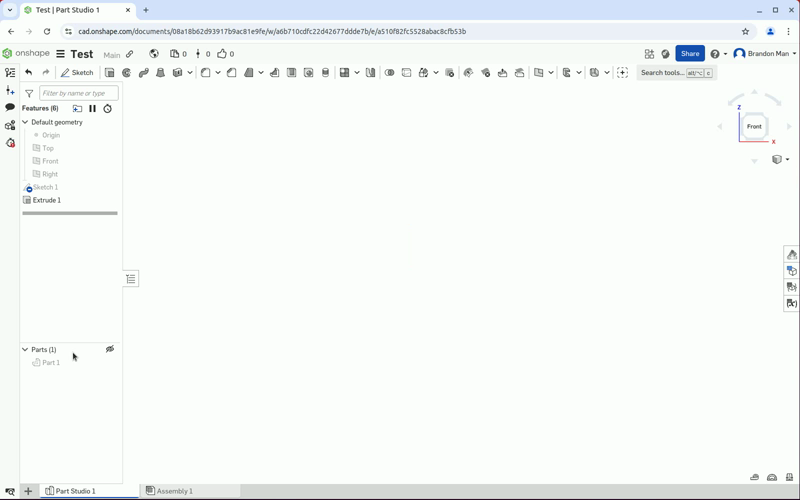
key(space)
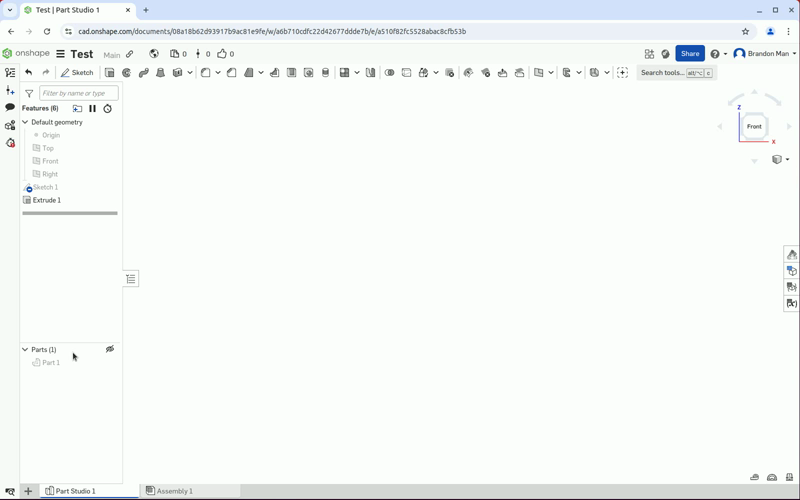
key_down(shift)
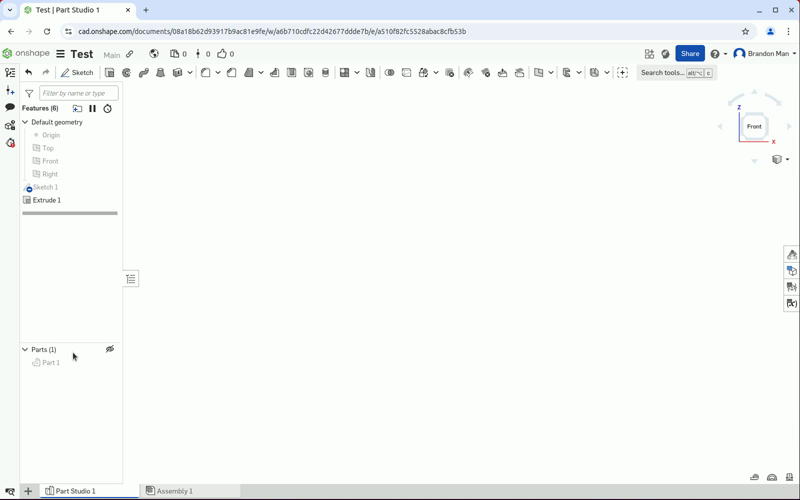
key(down)
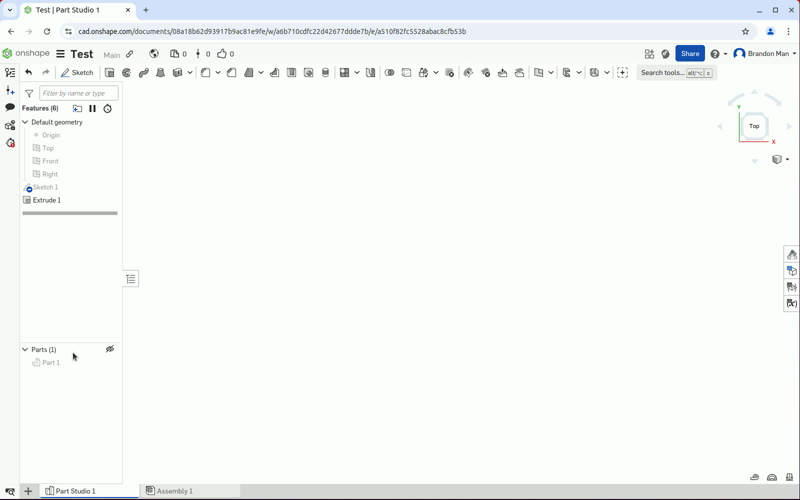
key_up(shift)
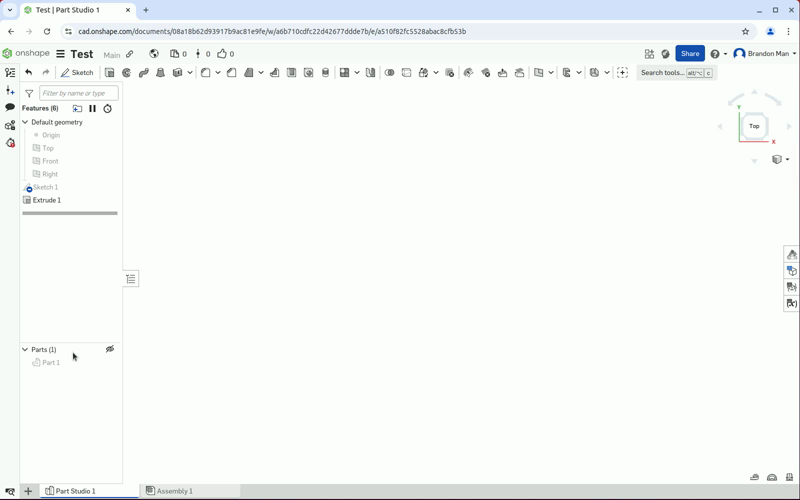
mouse_move(73, 352)
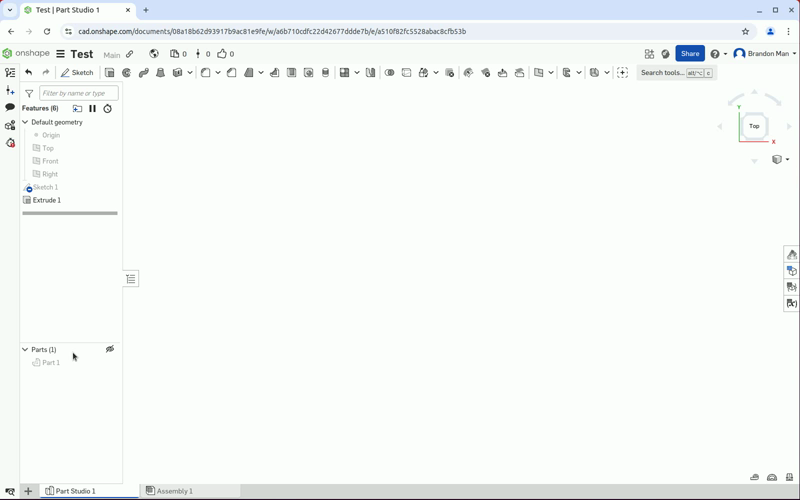
key(shift+y)
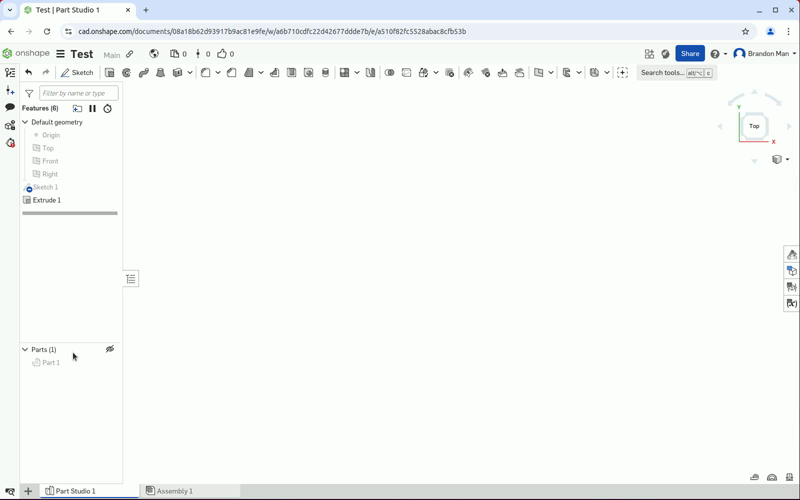
key(shift+s)
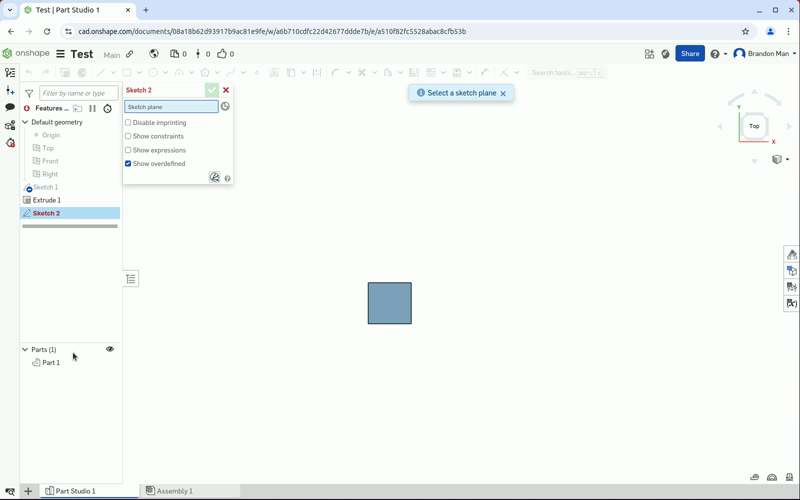
mouse_move(73, 150)
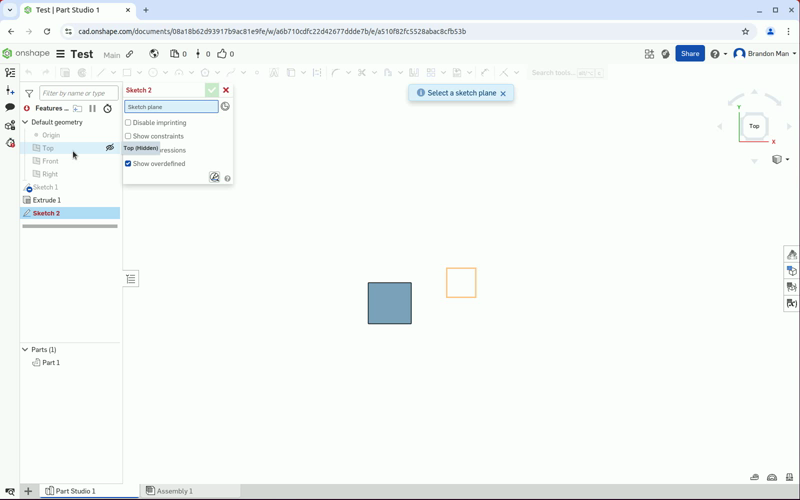
click(73, 150)
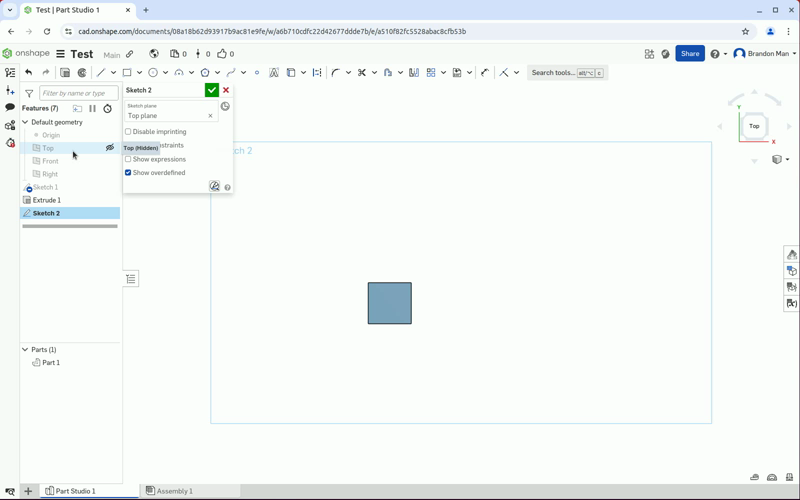
mouse_move(73, 352)
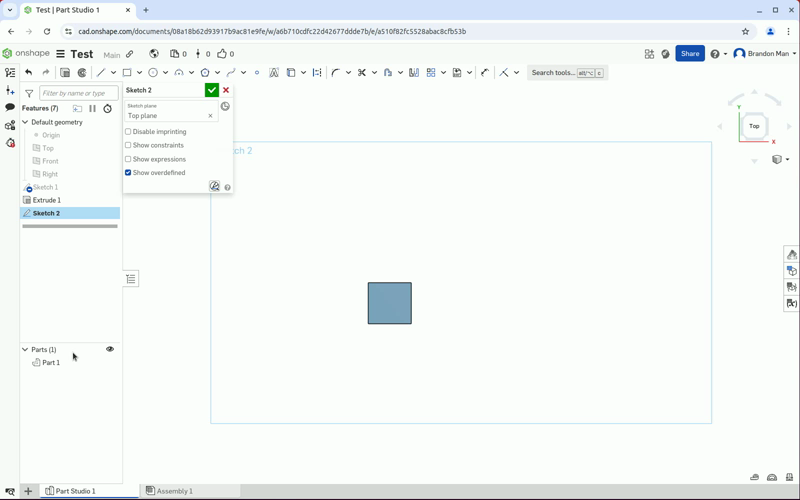
key(y)
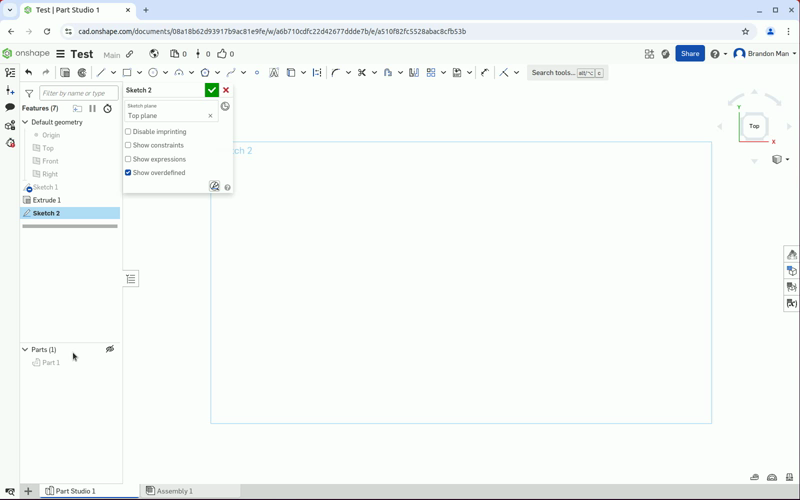
key(l)
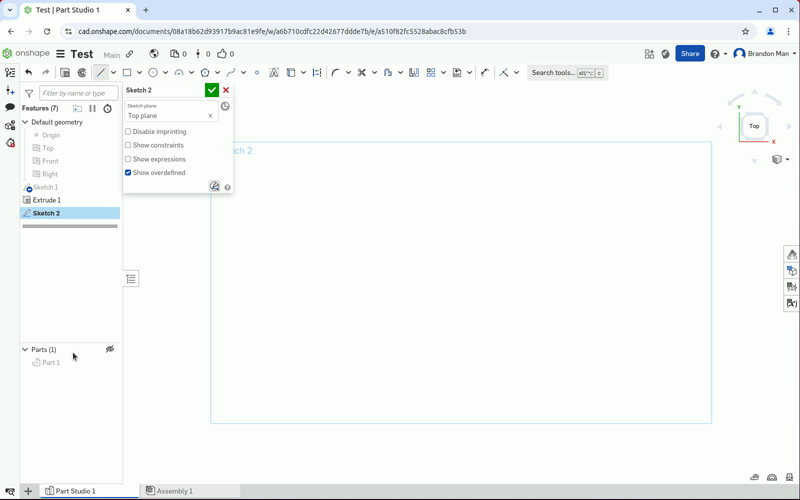
key_down(shift)
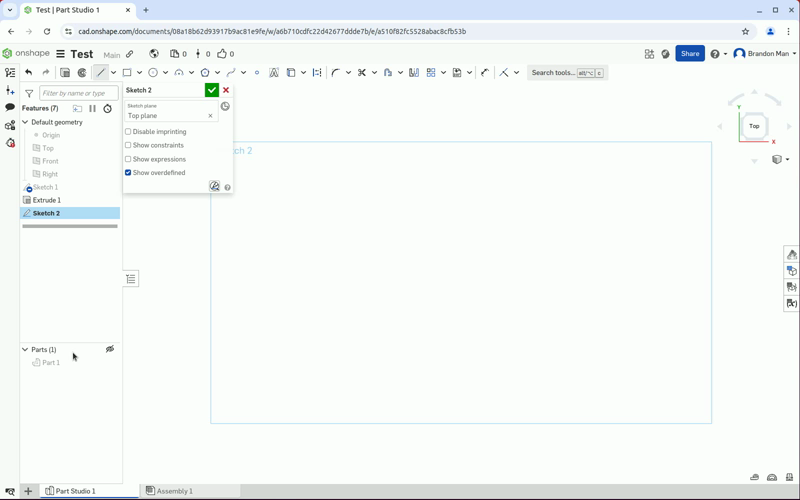
mouse_move(348, 366)
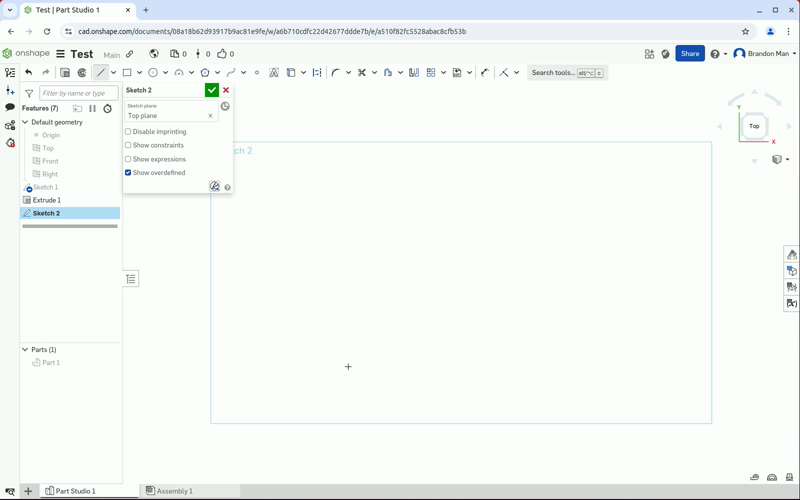
click(348, 366)
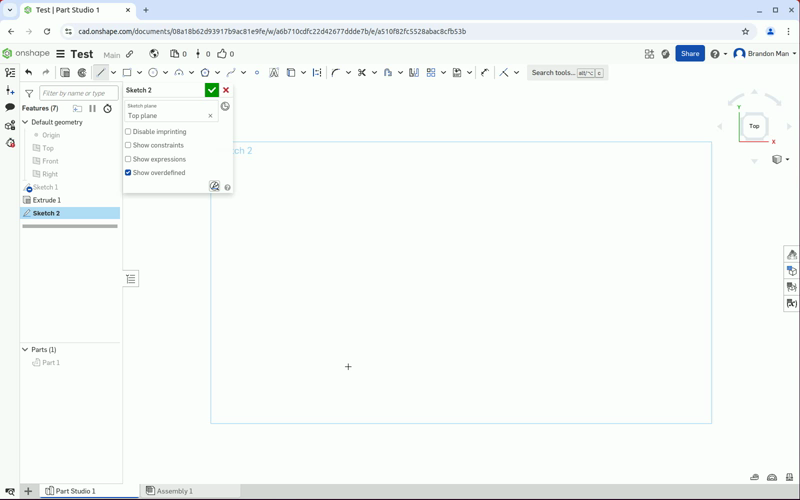
key_up(shift)
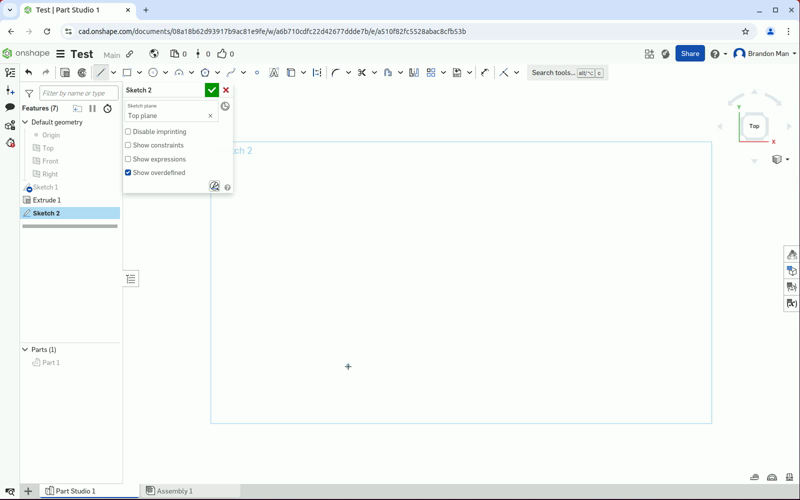
key_down(shift)
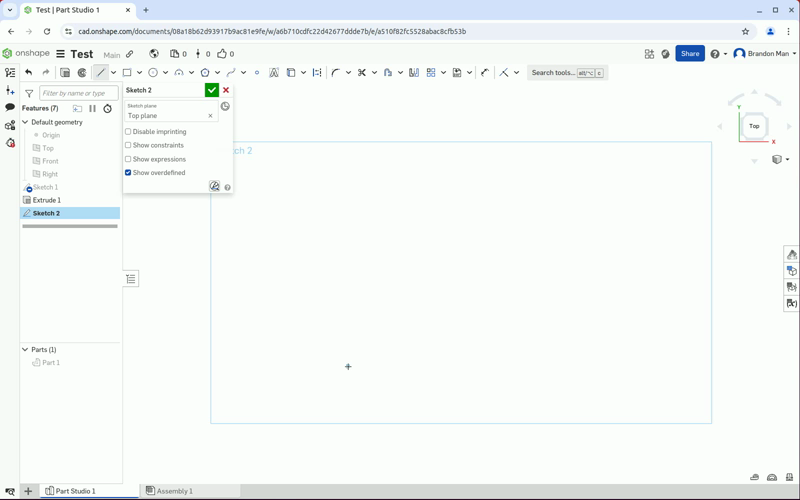
mouse_move(431, 366)
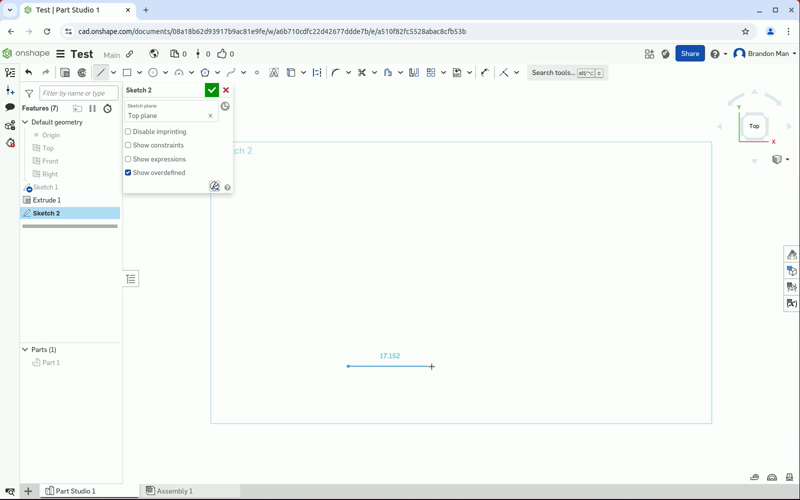
click(431, 366)
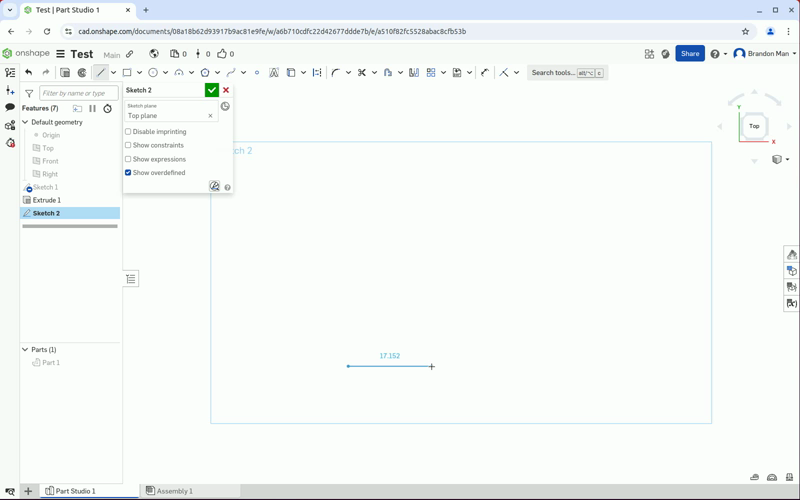
key_up(shift)
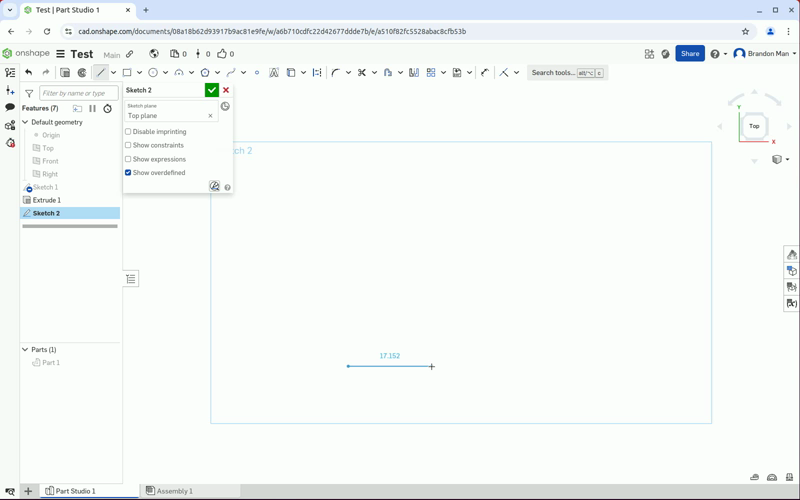
key_down(shift)
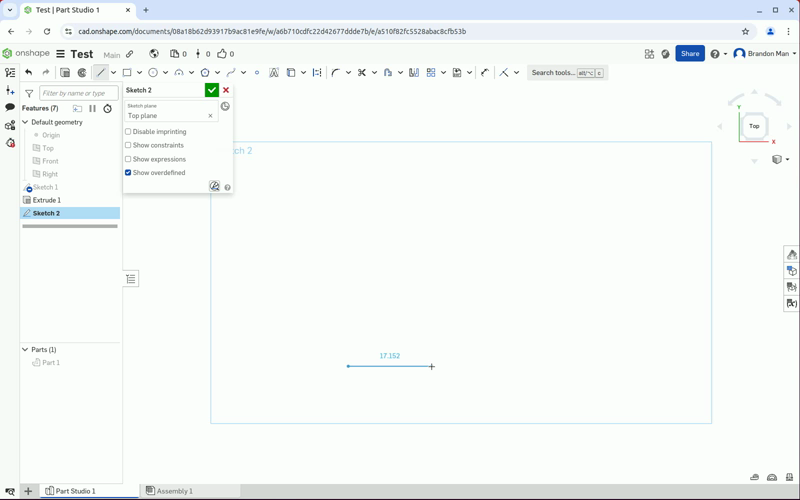
mouse_move(431, 282)
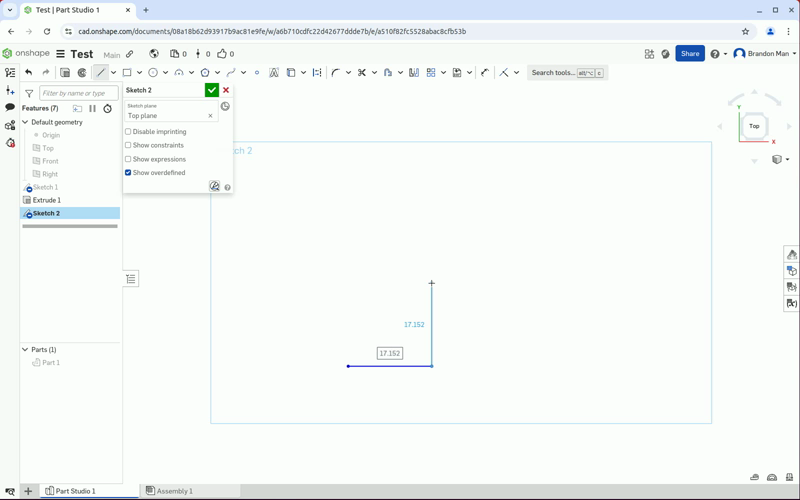
click(431, 282)
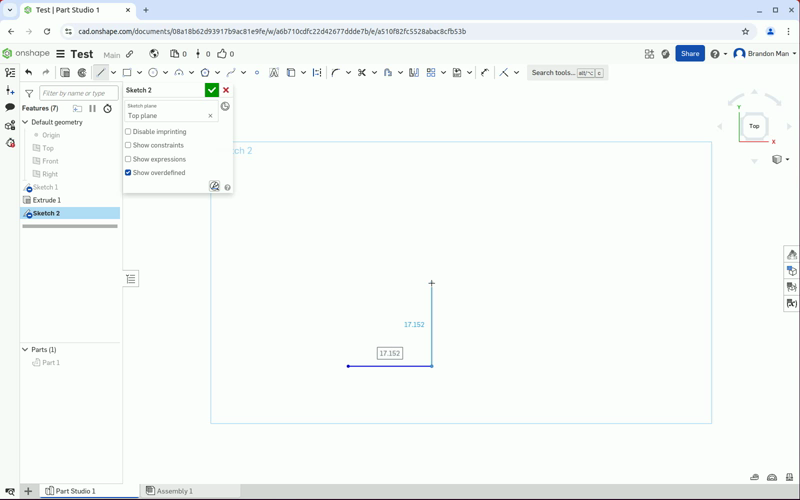
key_up(shift)
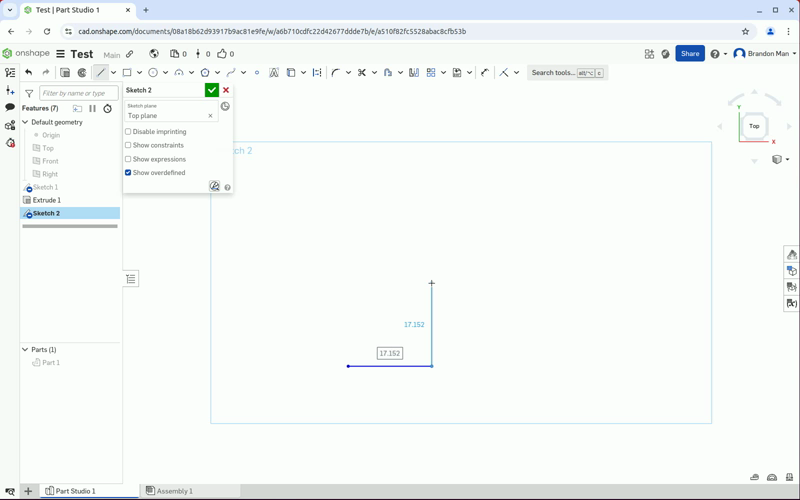
key_down(shift)
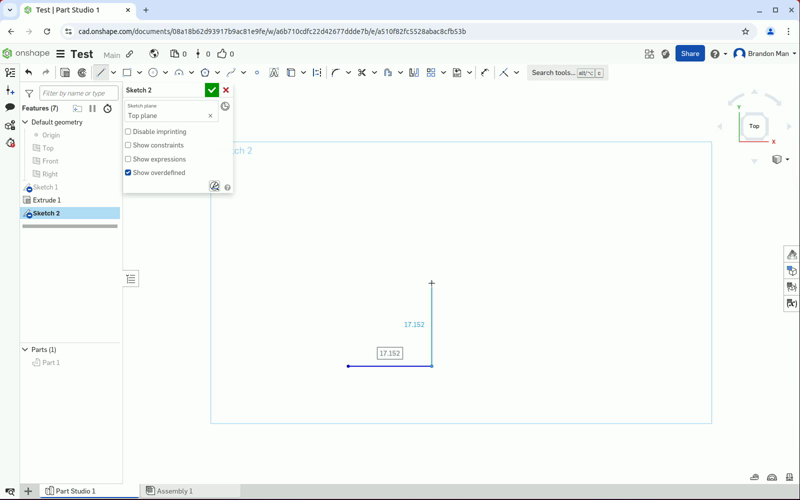
mouse_move(348, 282)
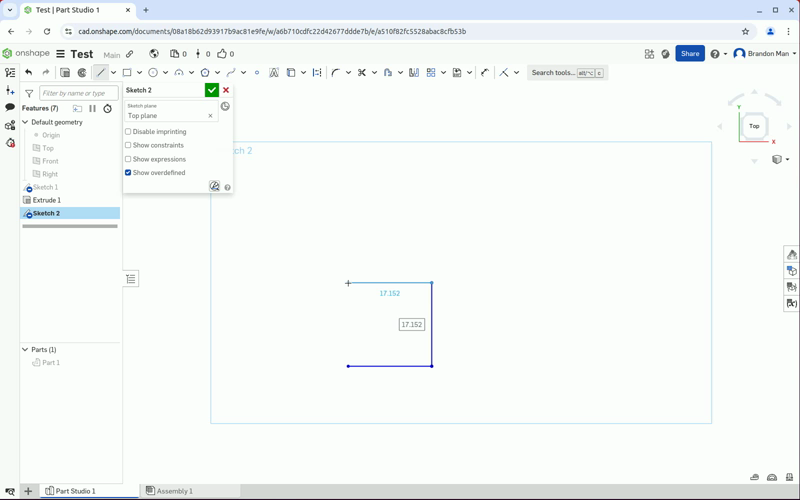
click(348, 282)
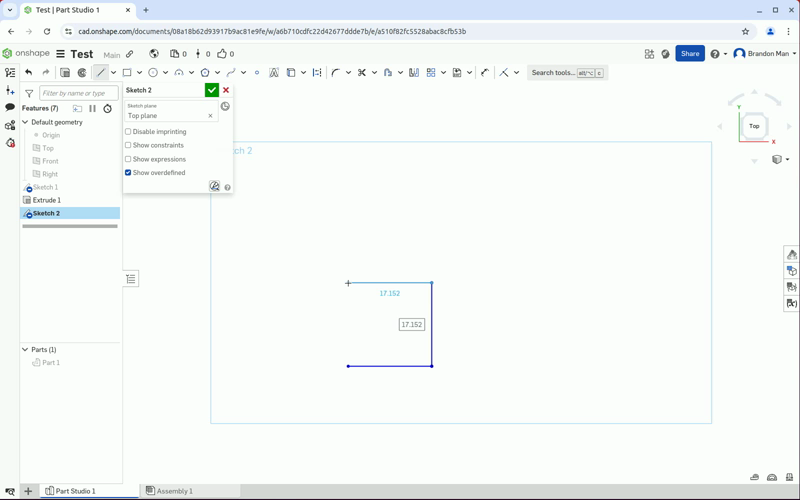
key_up(shift)
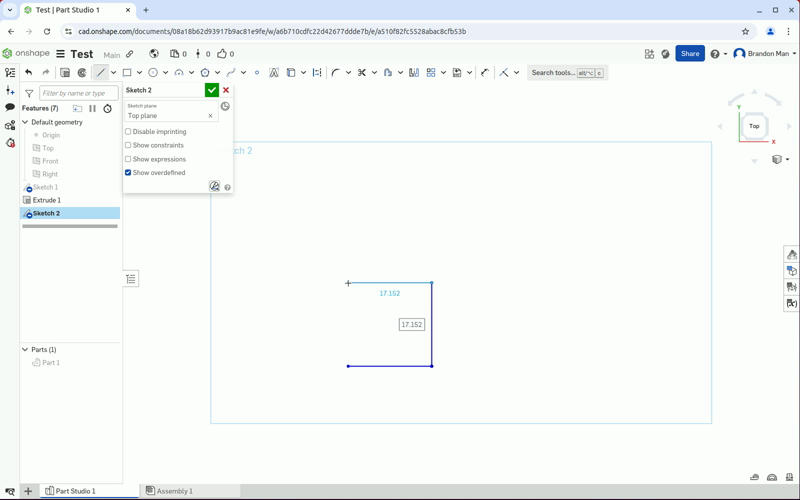
key_down(shift)
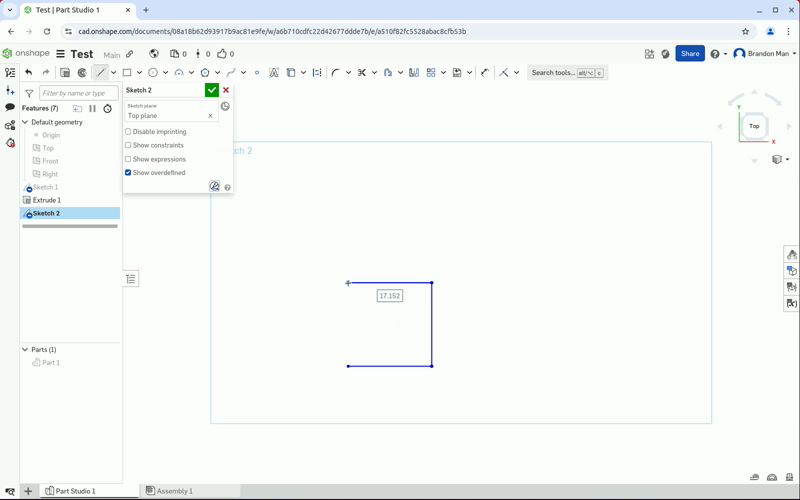
mouse_move(348, 366)
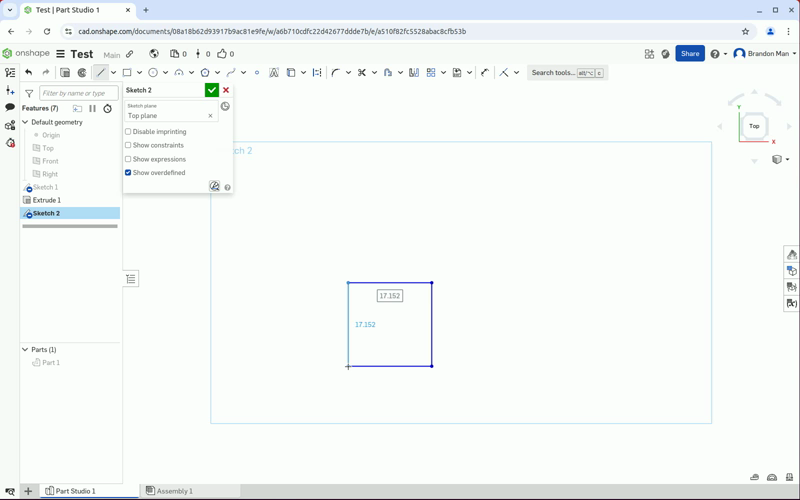
key_up(shift)
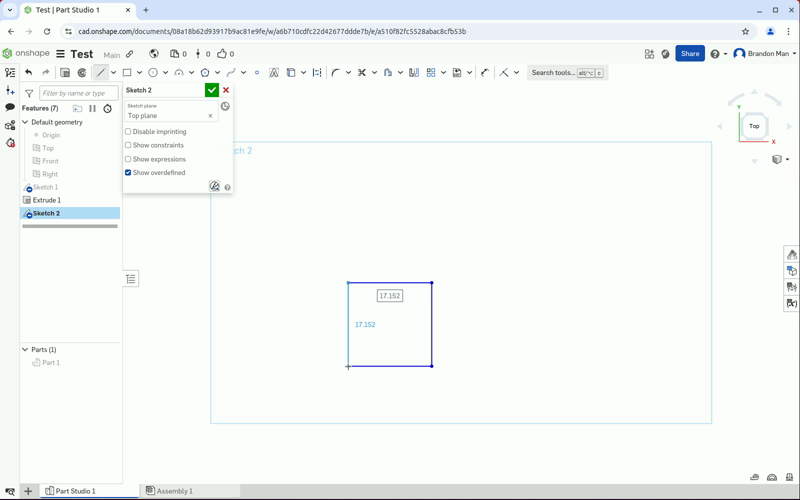
click(348, 366)
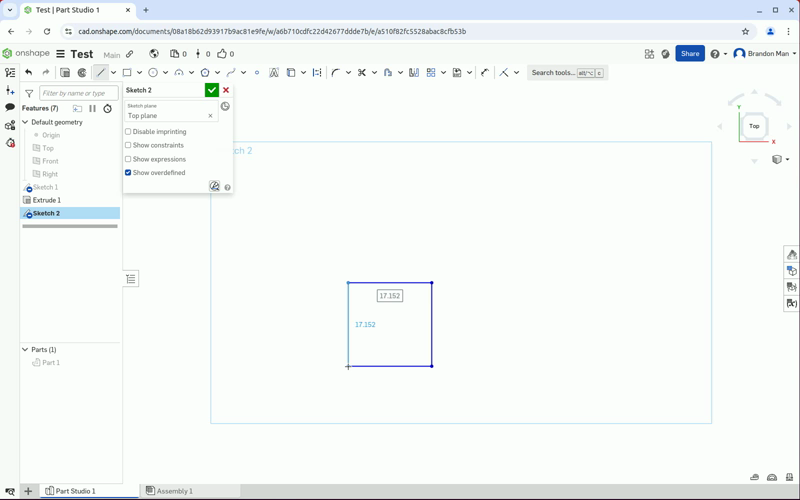
key(esc)
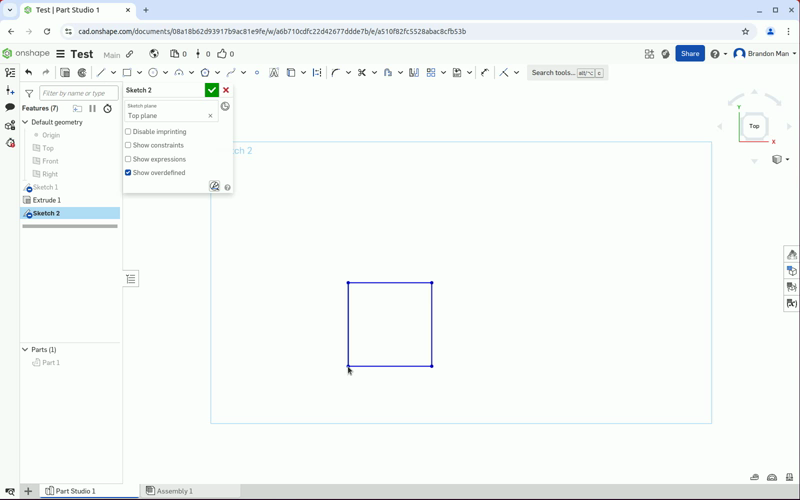
mouse_move(403, 301)
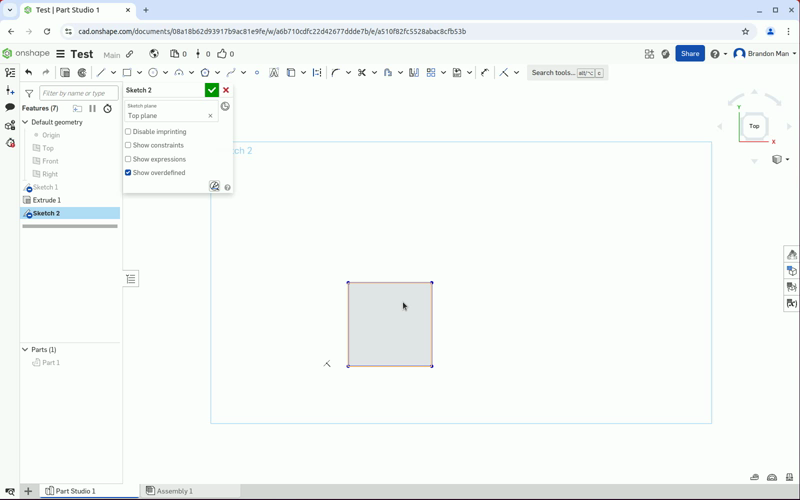
click(403, 301)
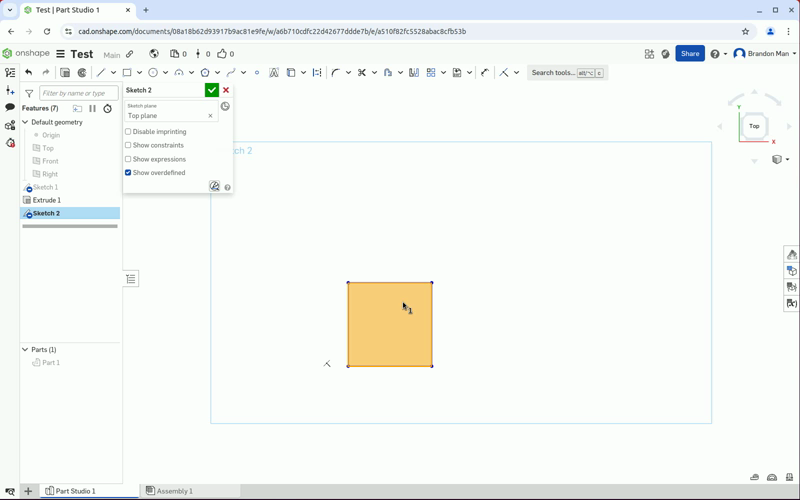
mouse_move(73, 352)
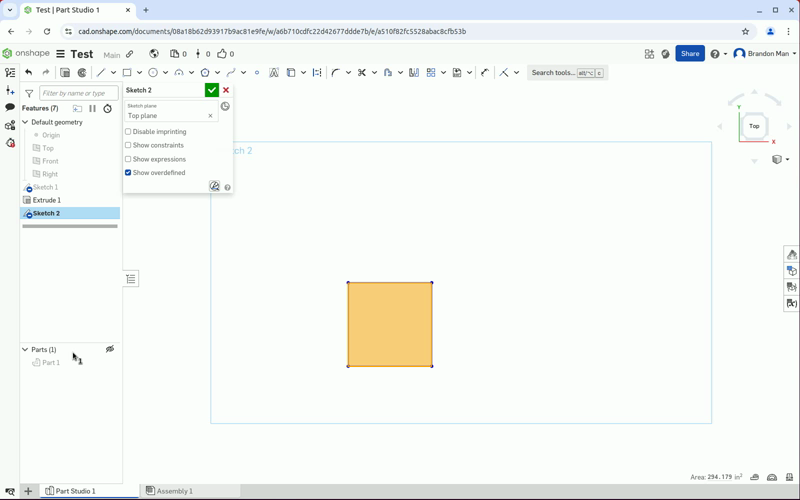
key(shift+y)
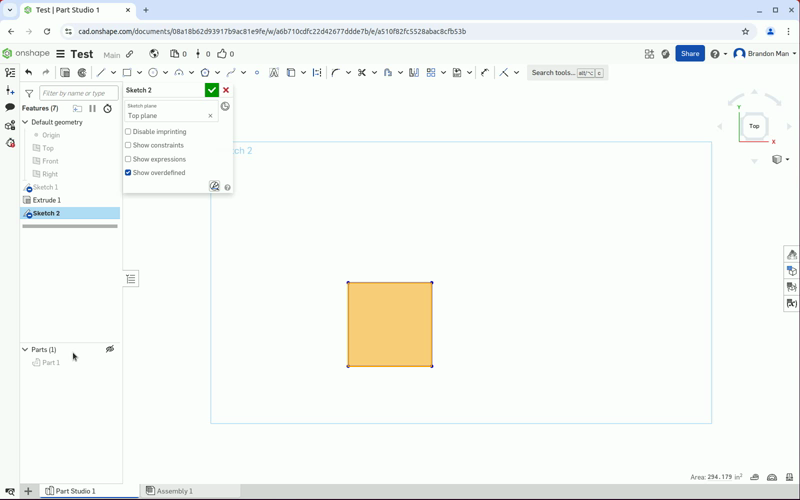
key(shift+e)
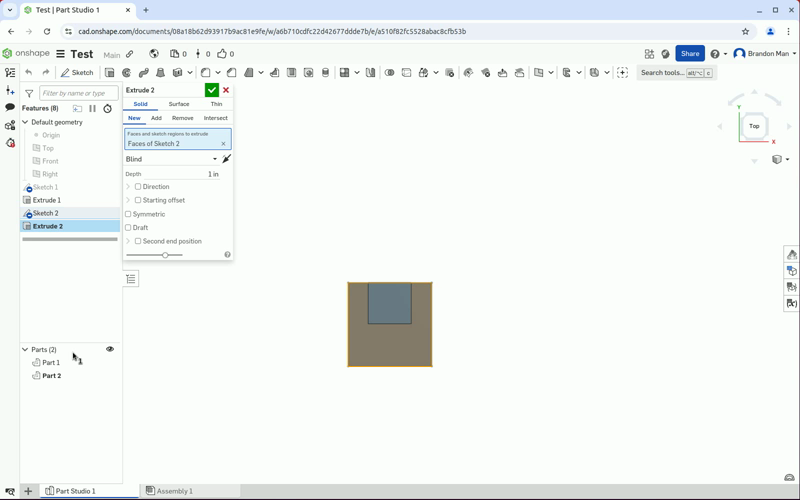
mouse_move(143, 106)
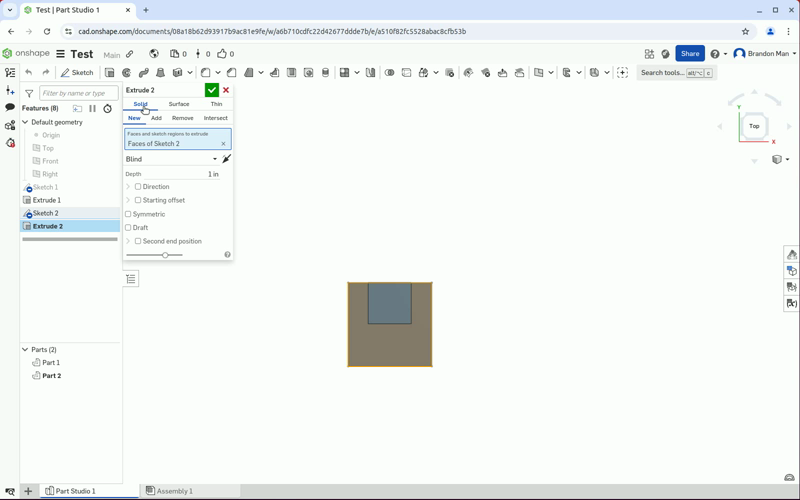
click(143, 106)
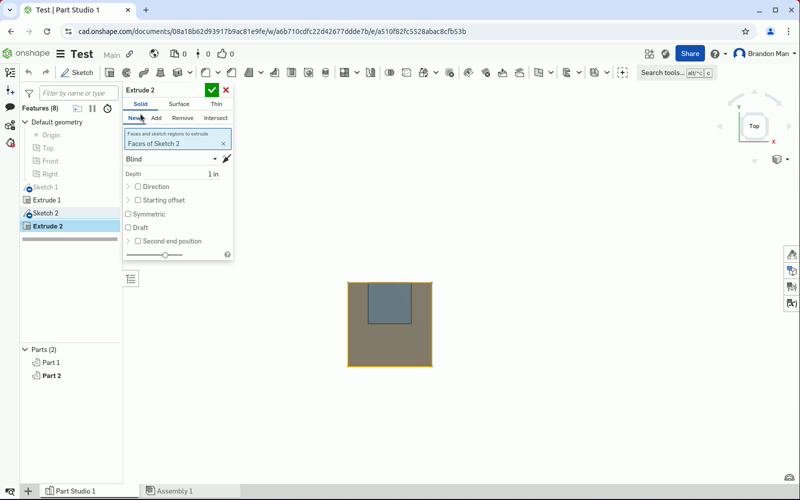
mouse_move(137, 120)
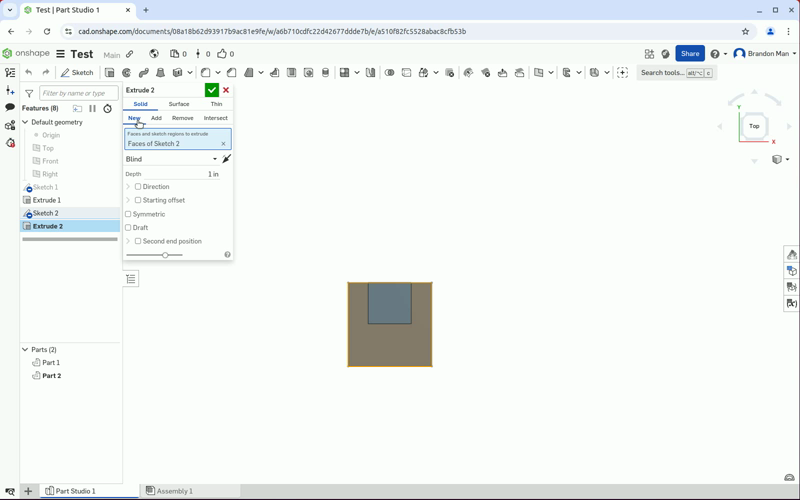
click(137, 120)
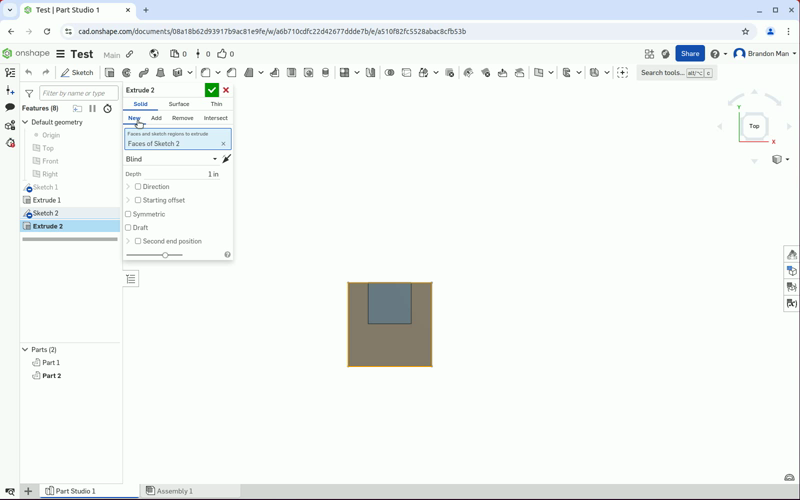
key(tab, 4)
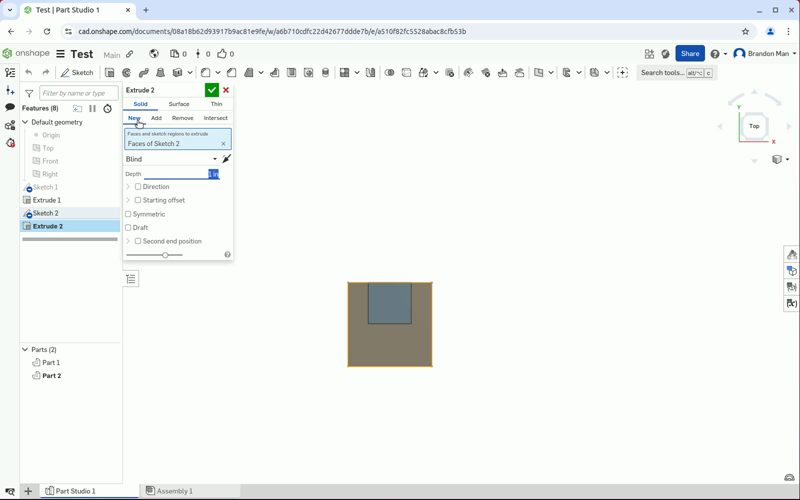
text(8.666)
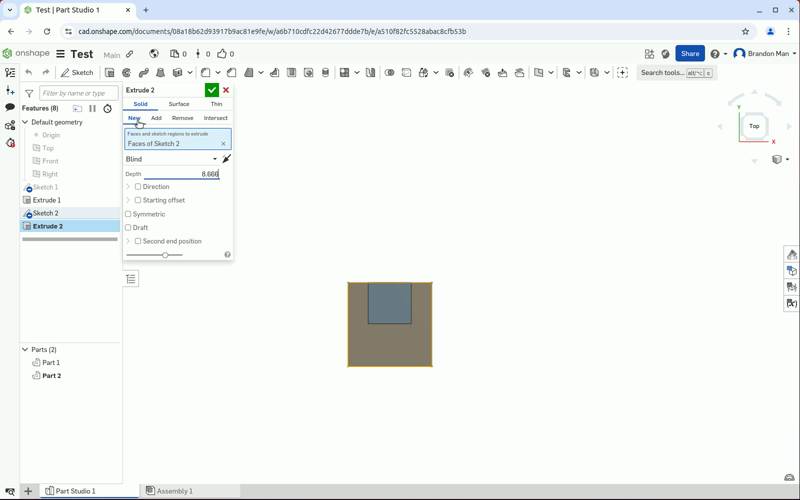
key(enter)
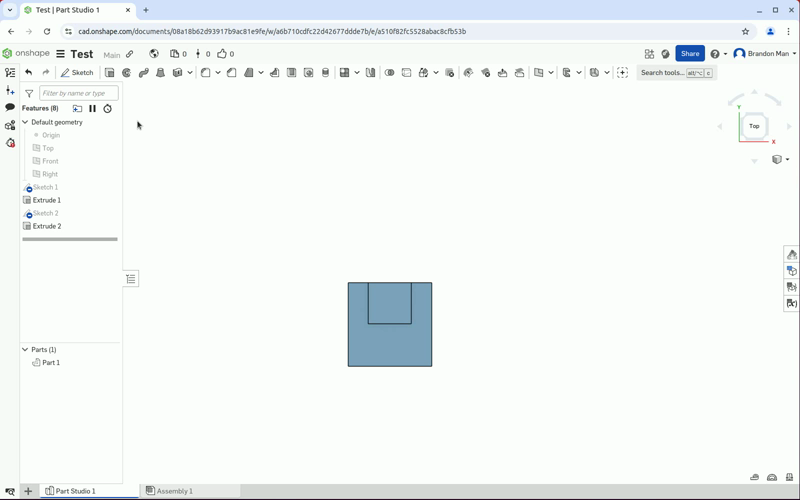
key(shift+h)
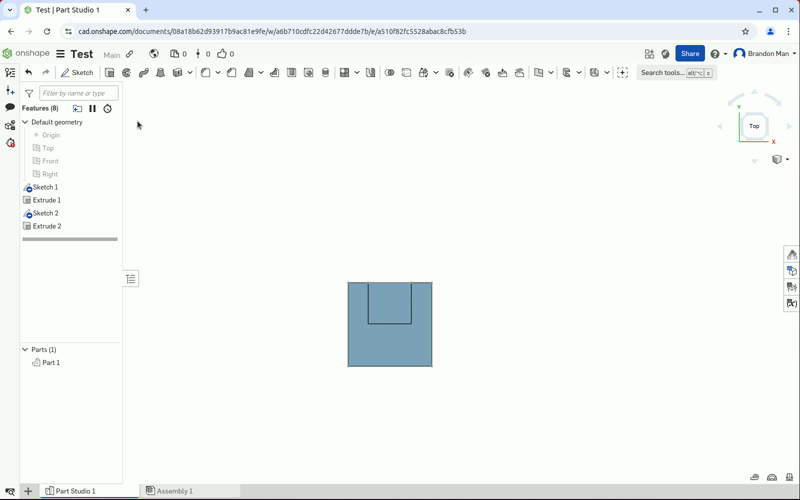
key(shift+h)
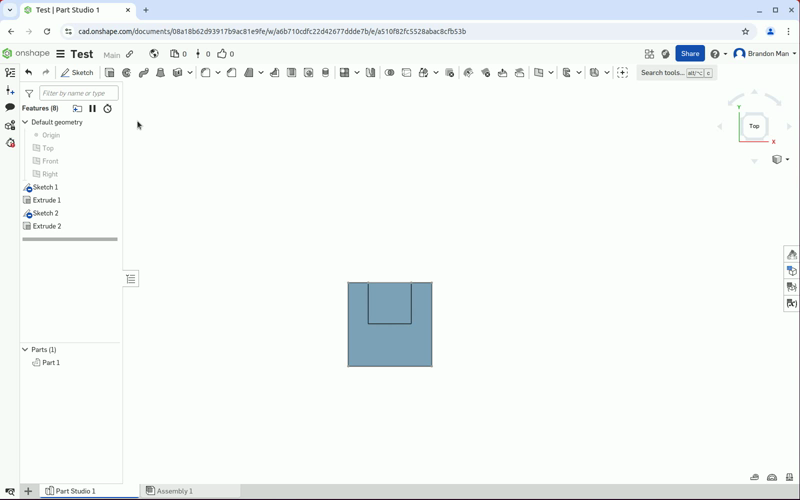
key(shift+7)
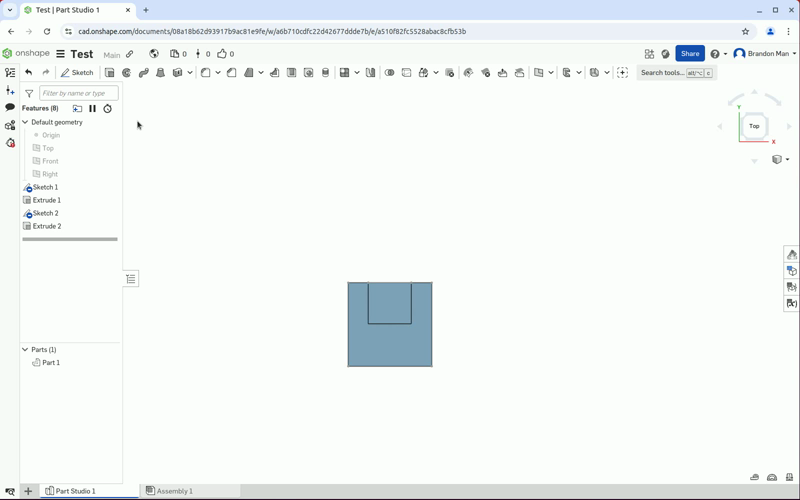
key(up, 3)
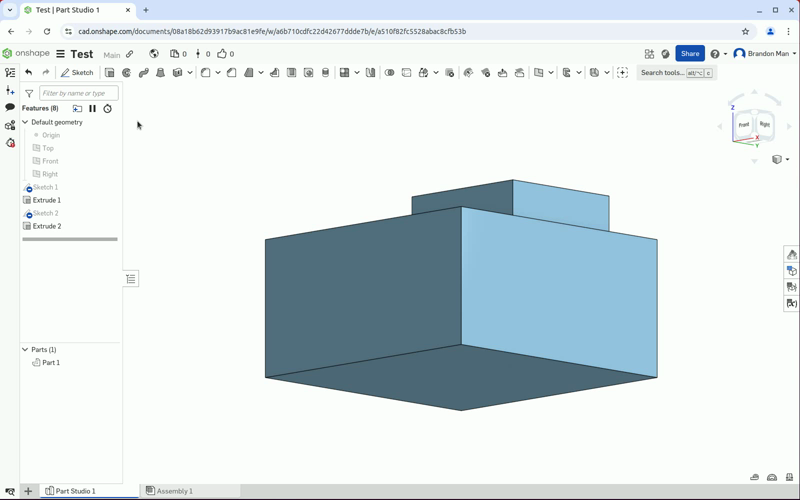
key(left, 3)
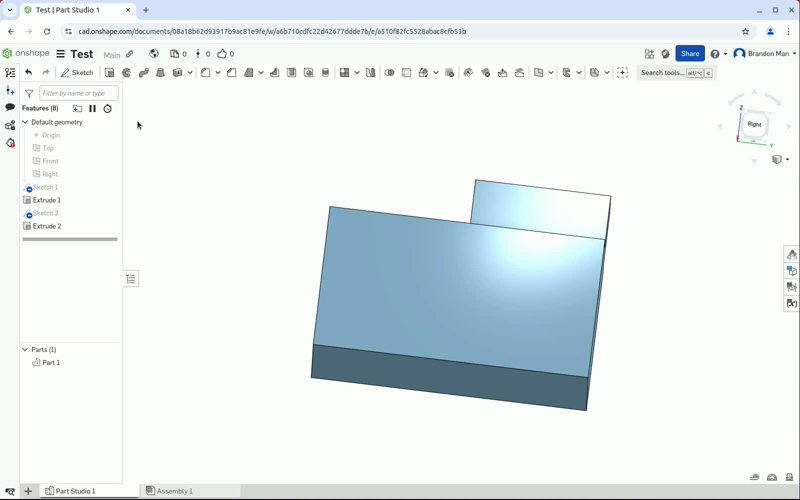
key(right, 3)
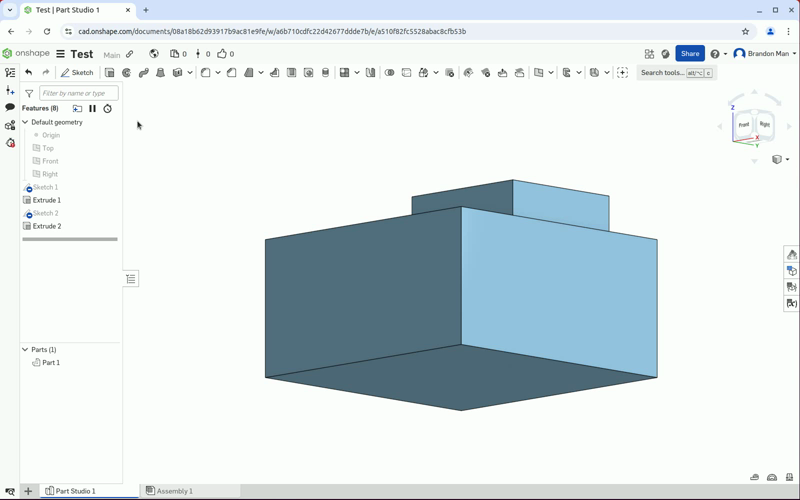
key(down, 3)
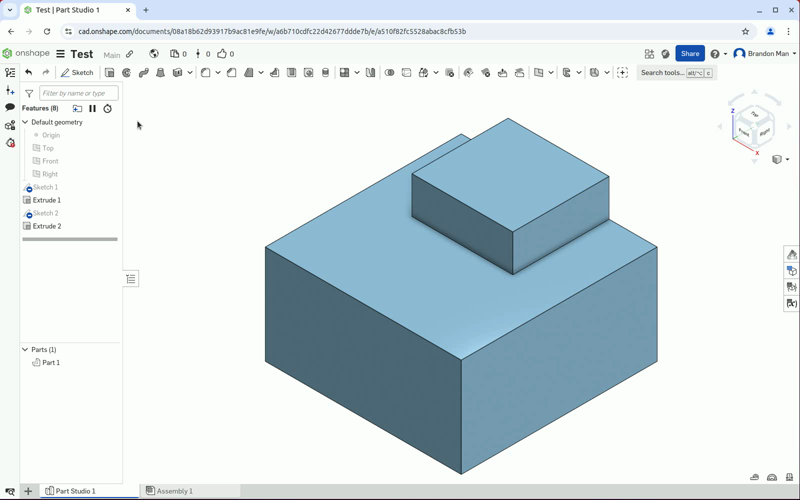
mouse_move(73, 189)
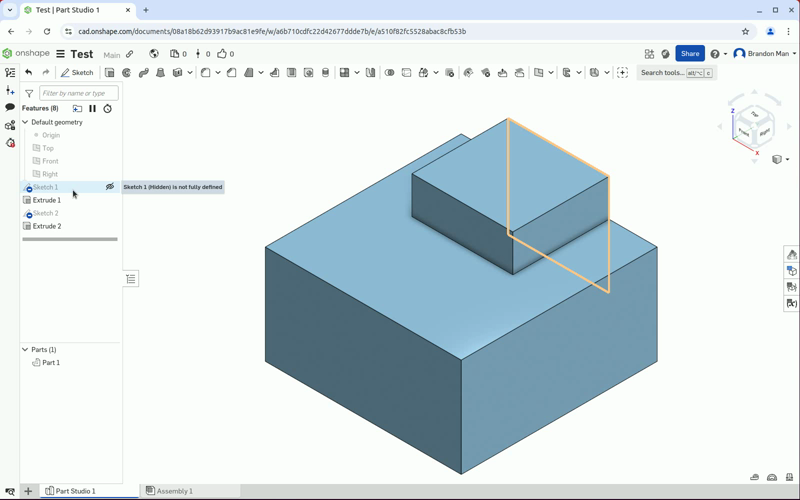
click(73, 189)